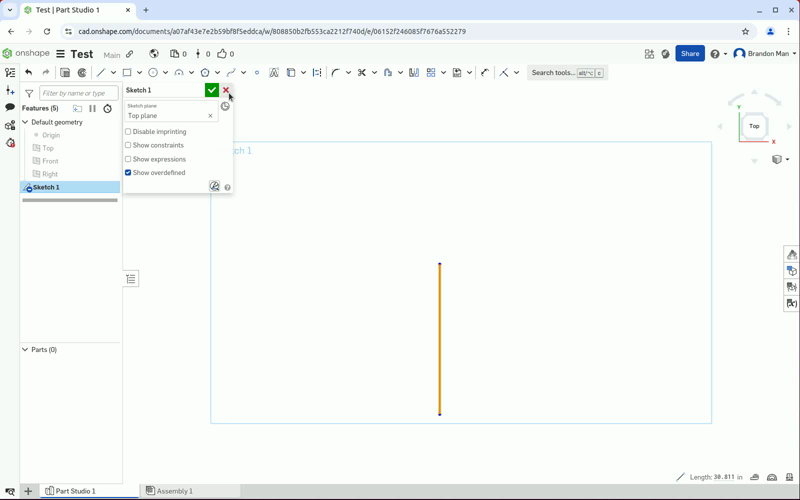
key(shift+h)
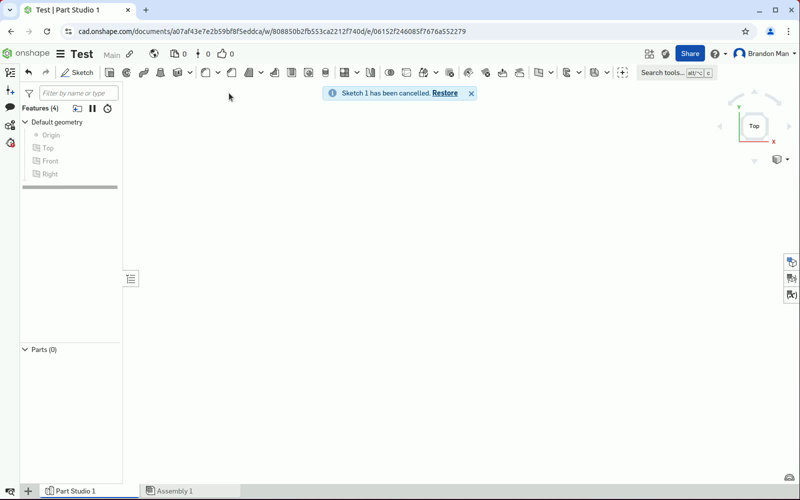
mouse_move(73, 352)
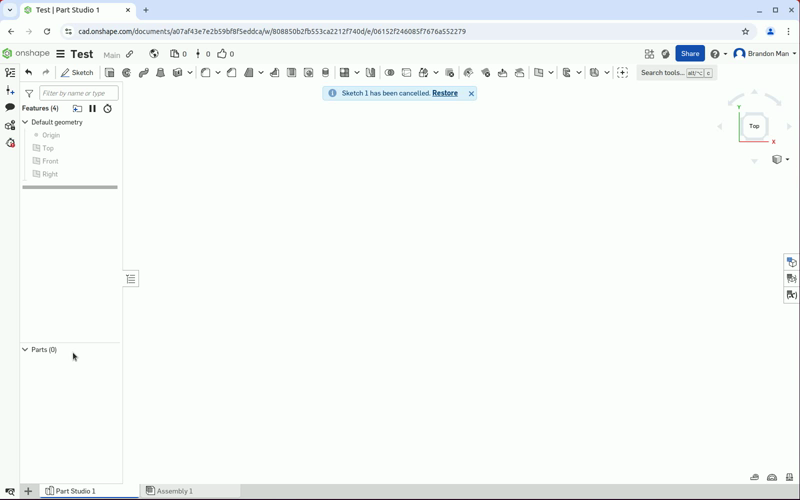
key(y)
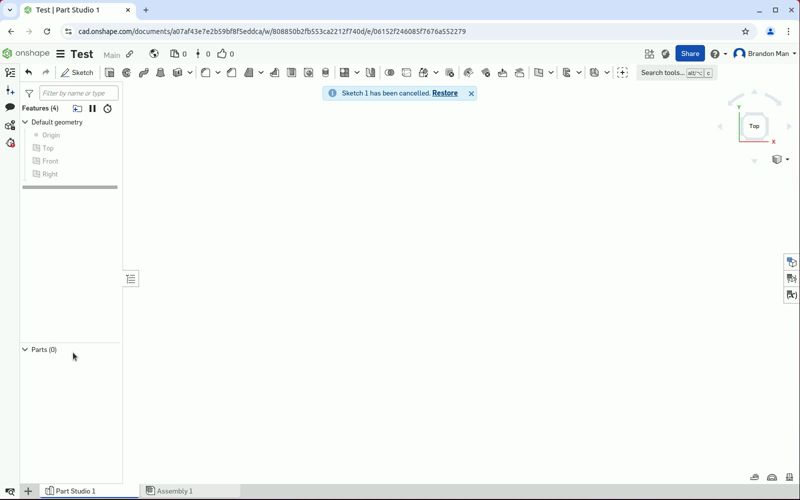
key(shift+p)
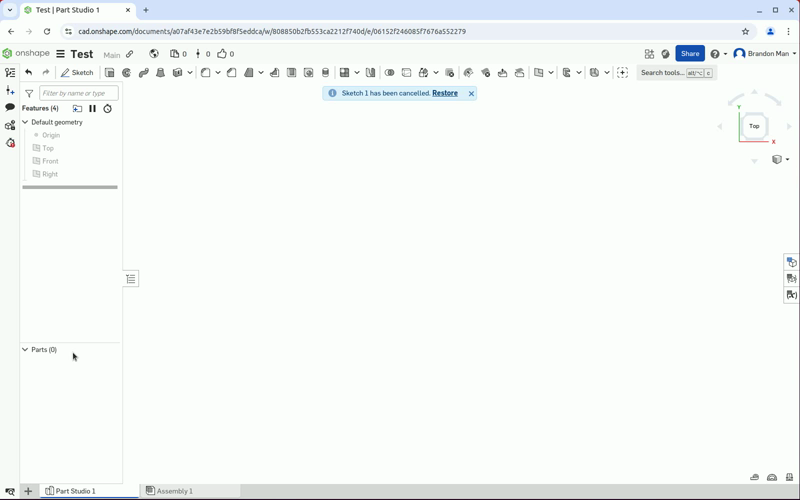
key(space)
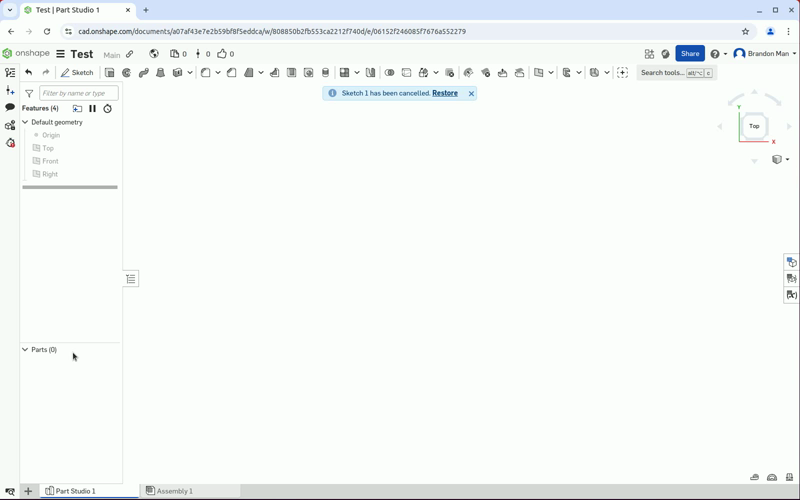
key_down(shift)
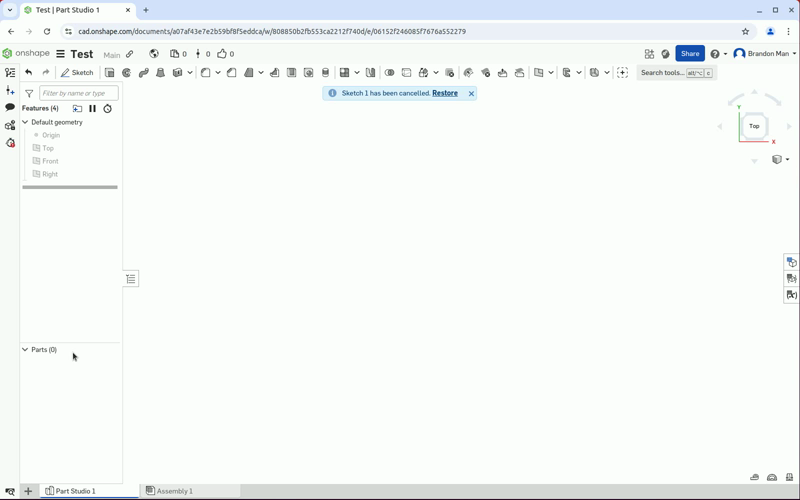
key(up)
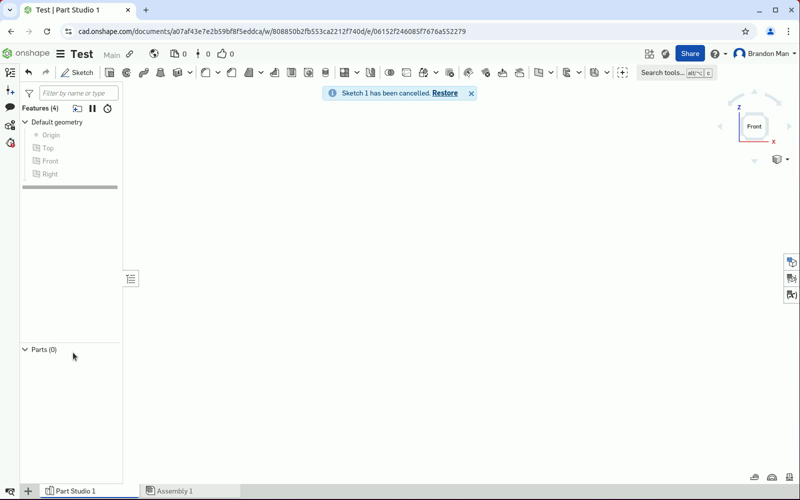
key_up(shift)
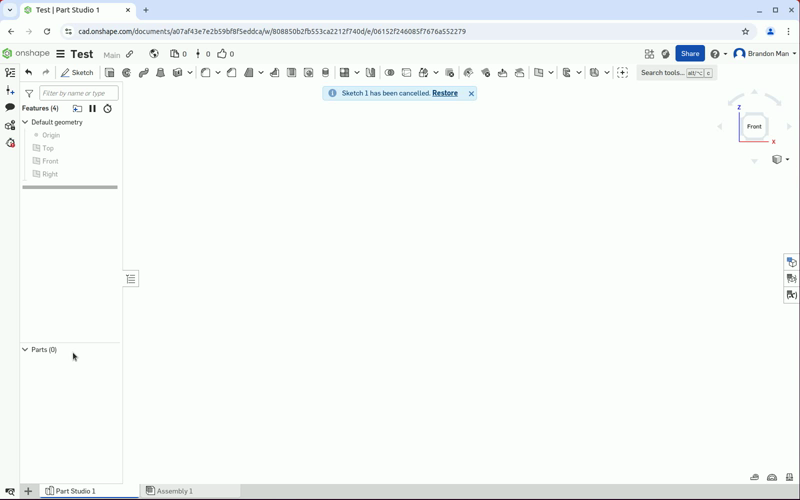
mouse_move(73, 352)
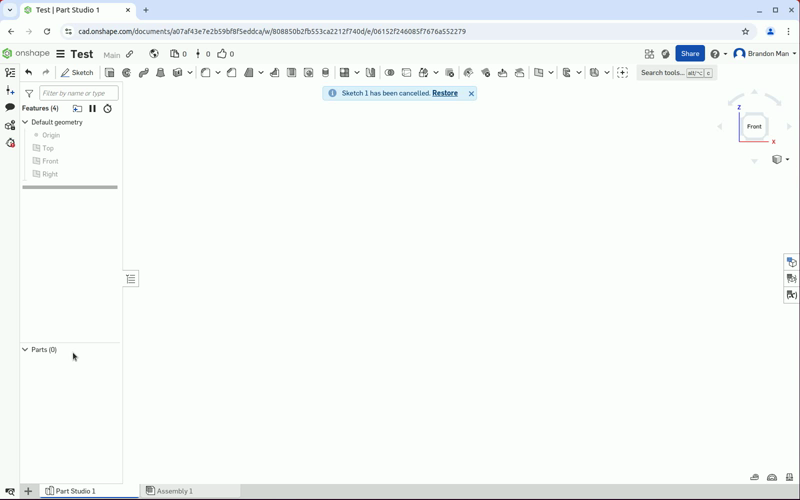
key(shift+y)
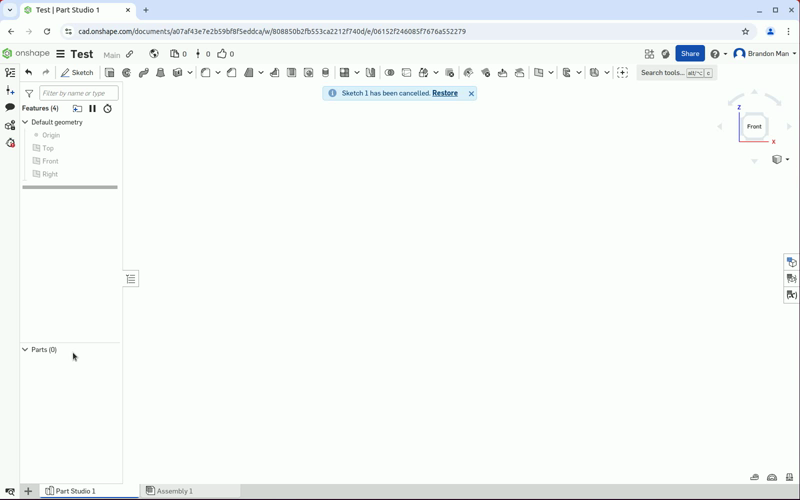
key(shift+s)
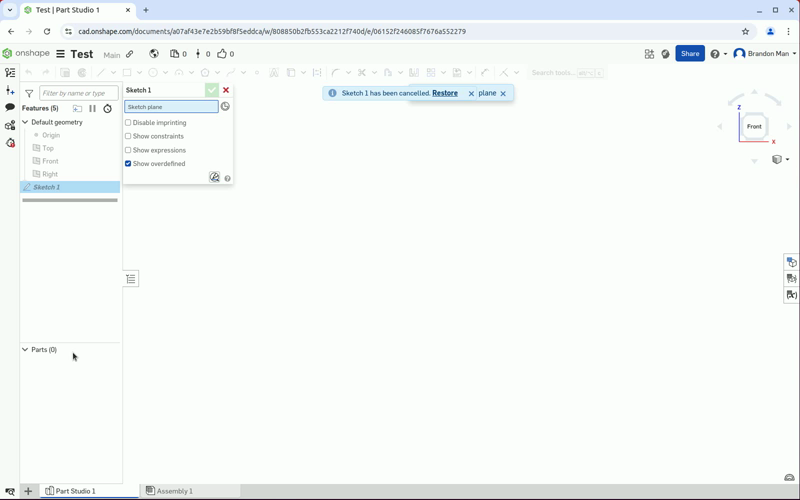
mouse_move(73, 163)
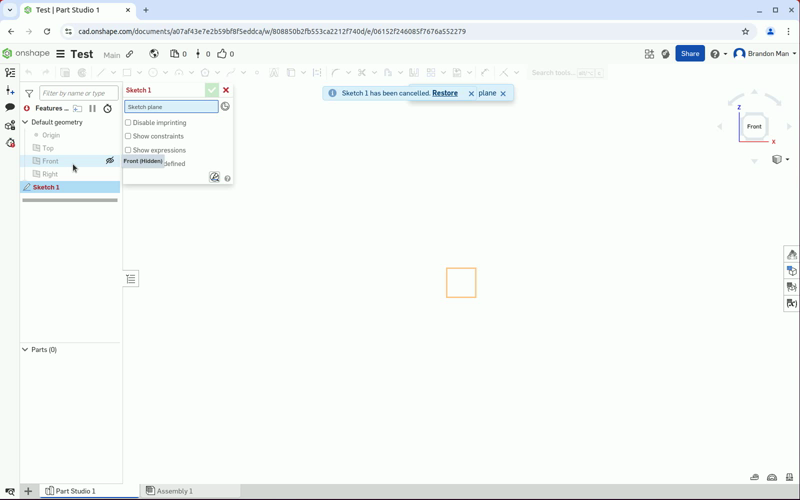
click(73, 163)
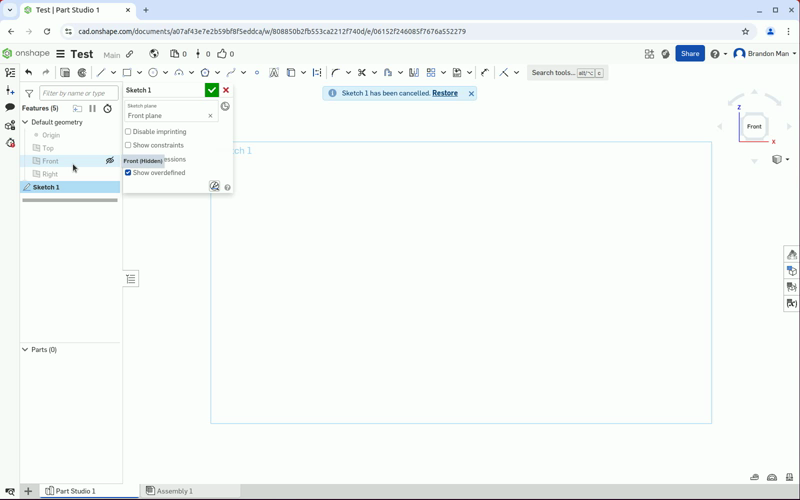
mouse_move(73, 352)
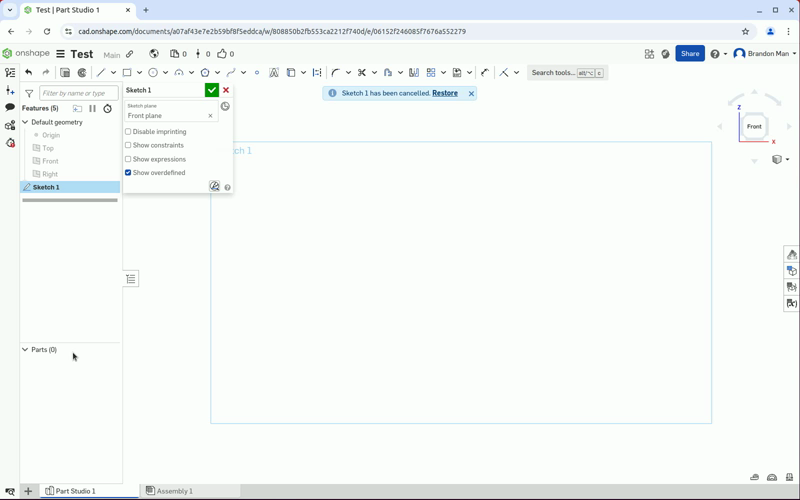
key(y)
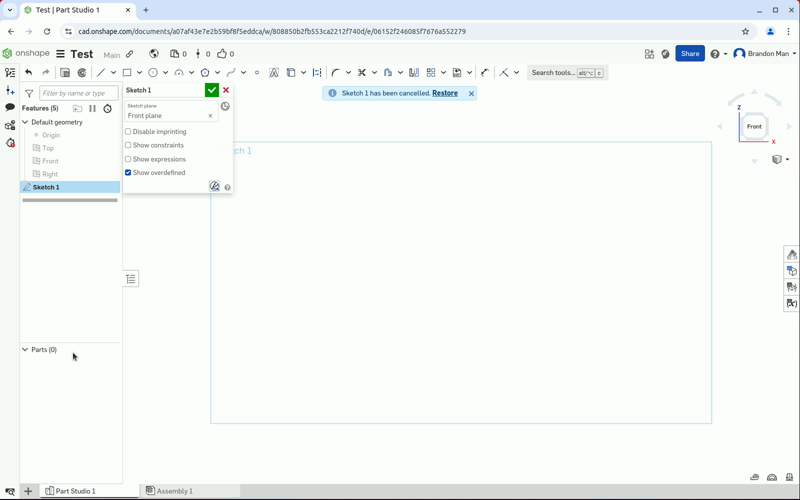
key(l)
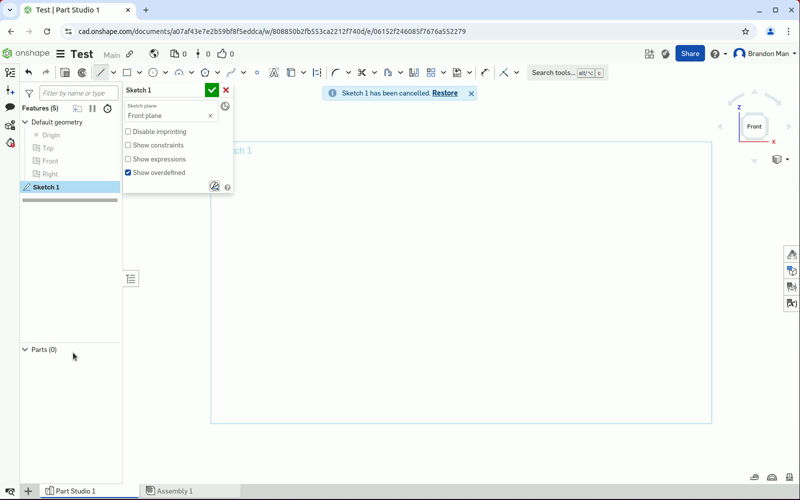
key_down(shift)
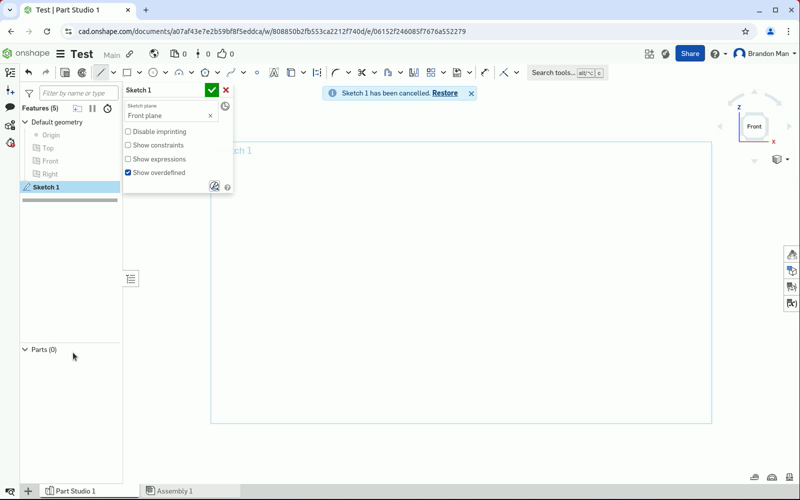
mouse_move(460, 282)
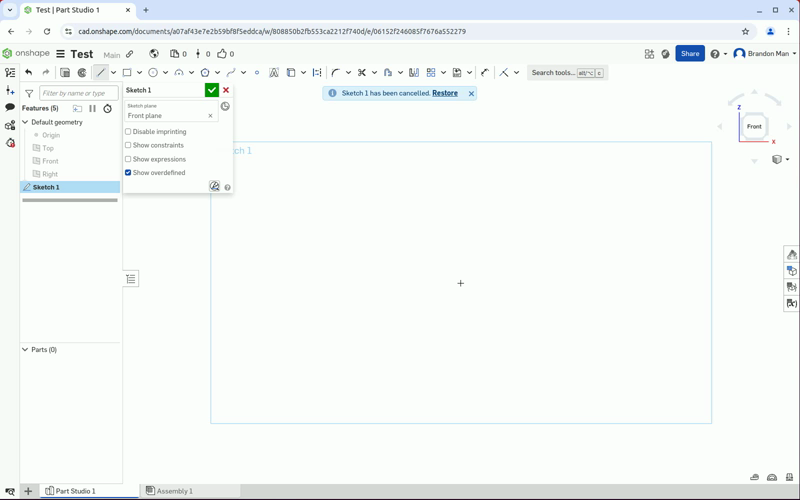
click(460, 282)
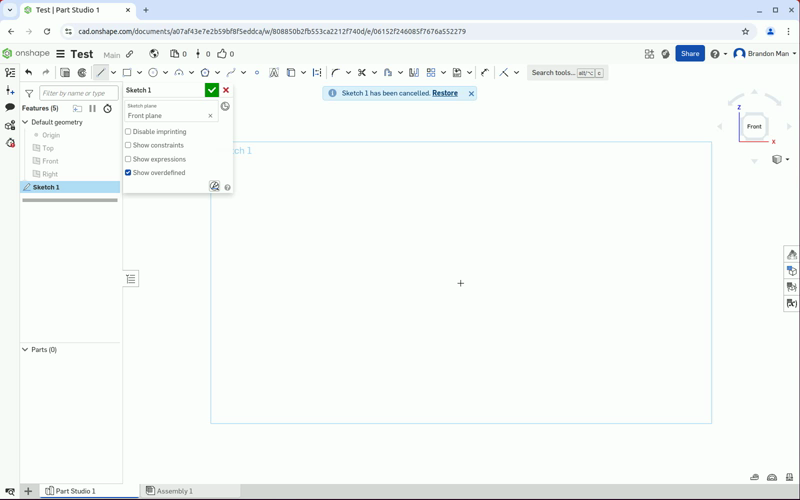
key_up(shift)
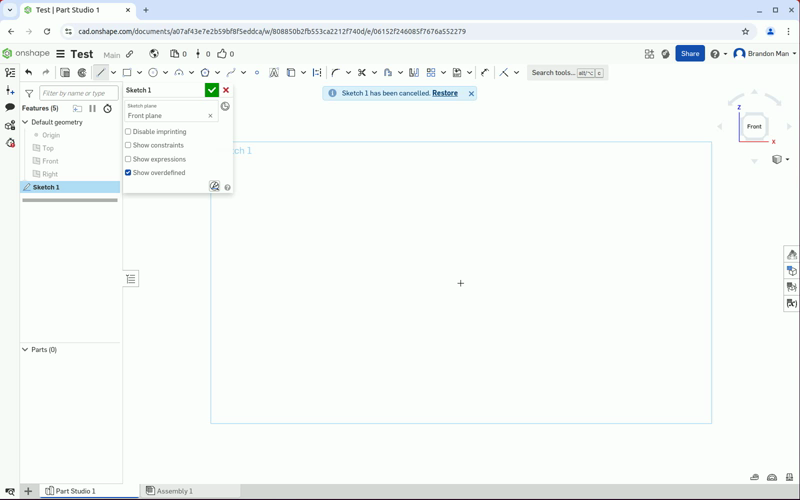
key_down(shift)
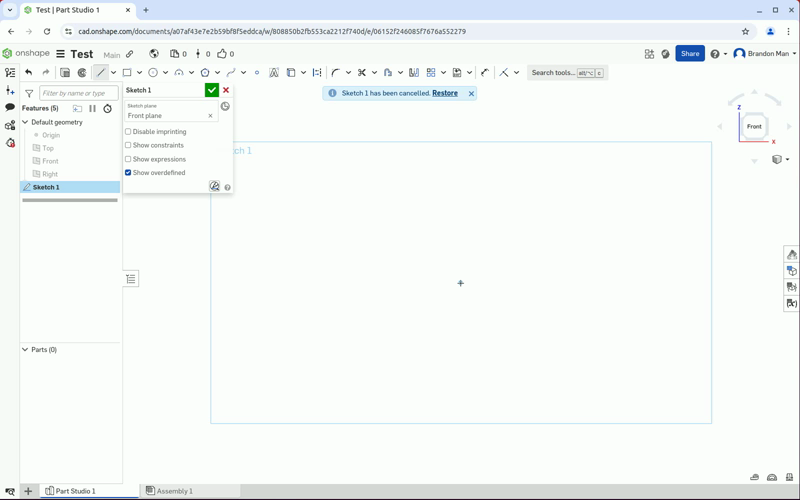
mouse_move(490, 282)
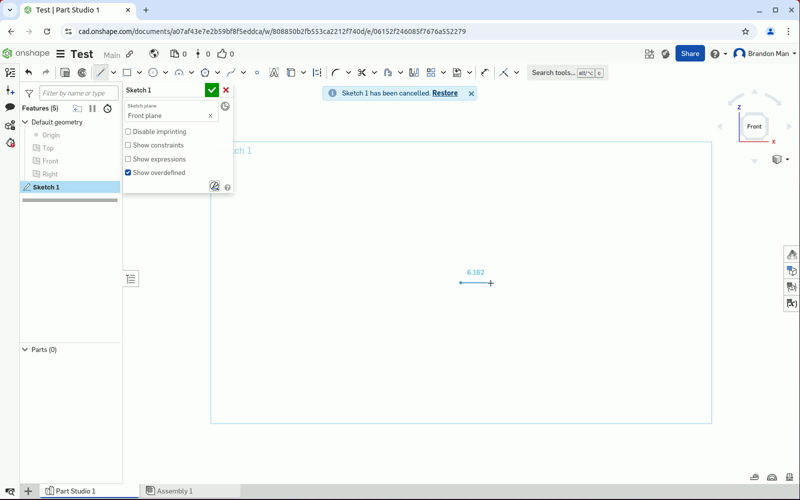
mouse_move(517, 282)
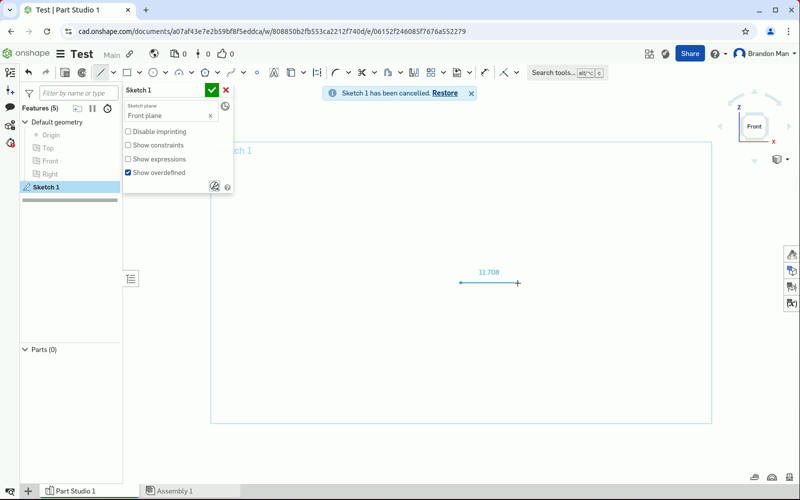
click(517, 282)
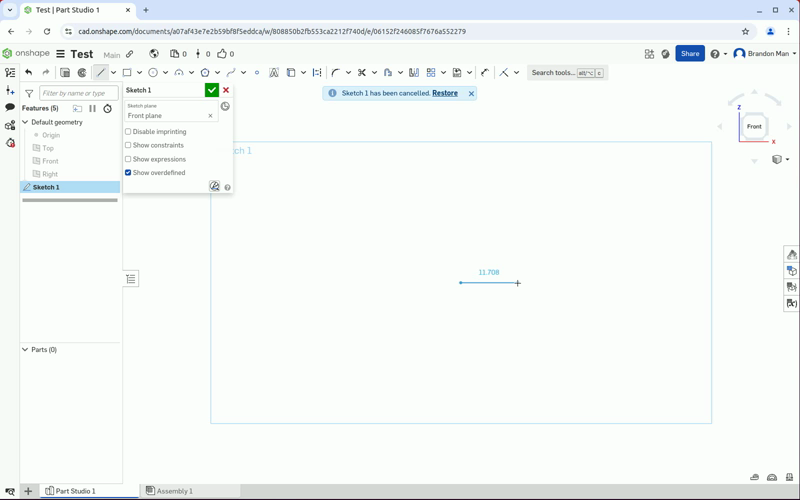
key_up(shift)
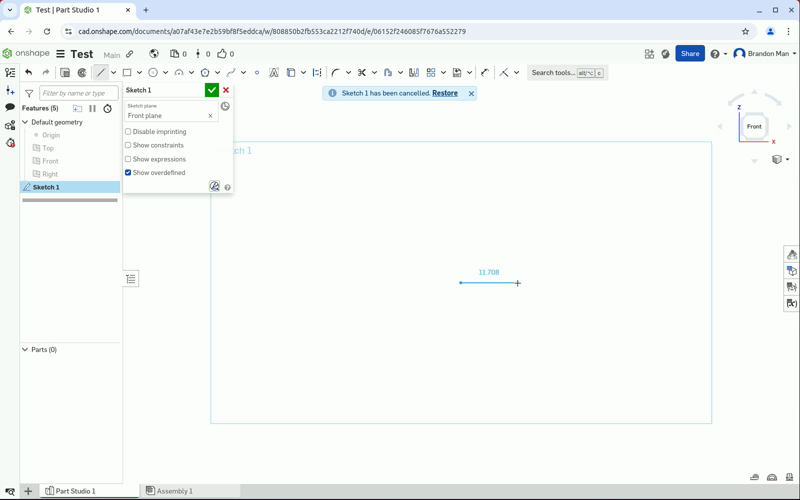
key_down(shift)
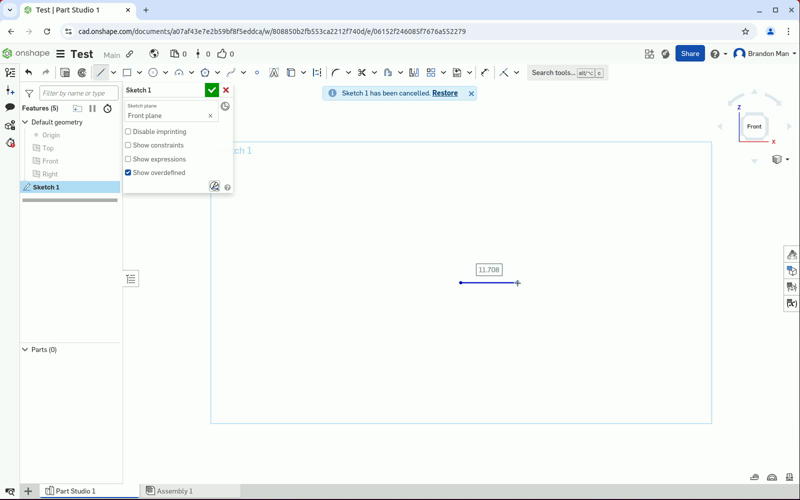
mouse_move(547, 282)
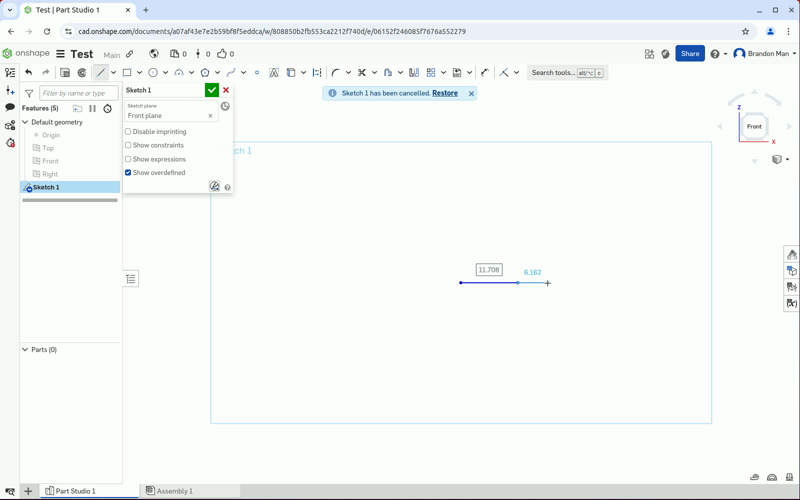
mouse_move(517, 245)
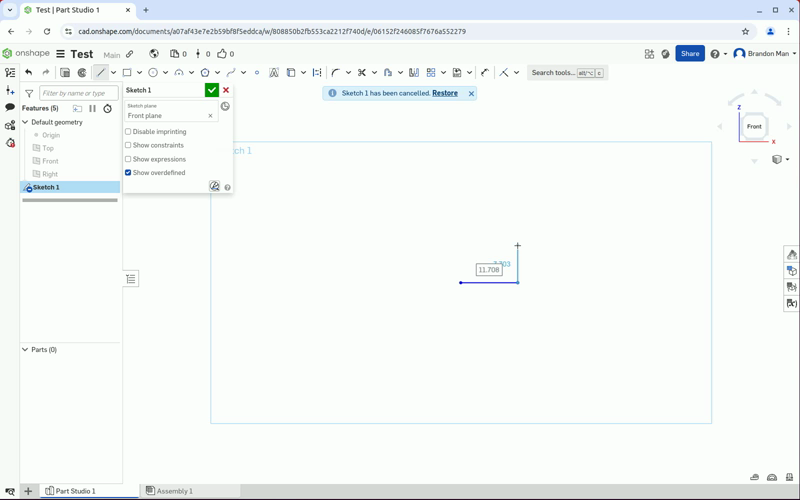
click(517, 245)
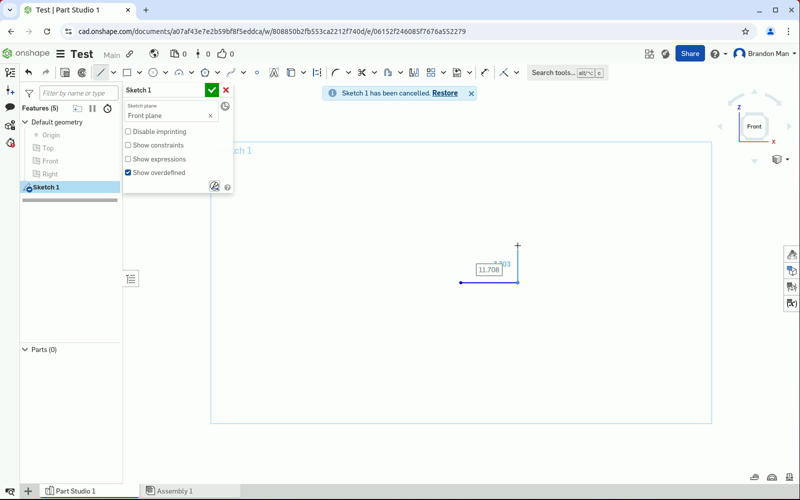
key_up(shift)
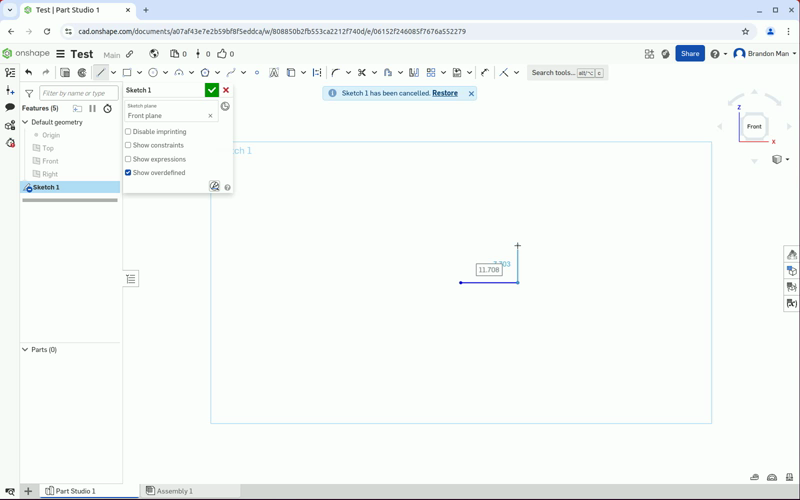
key_down(shift)
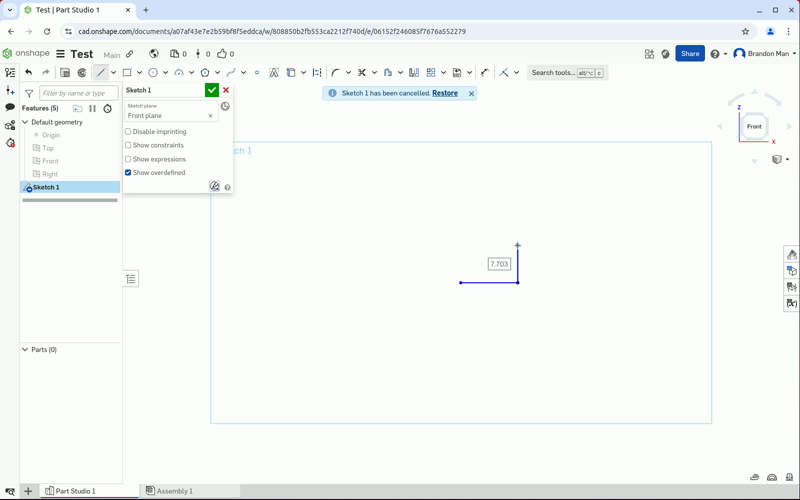
mouse_move(547, 245)
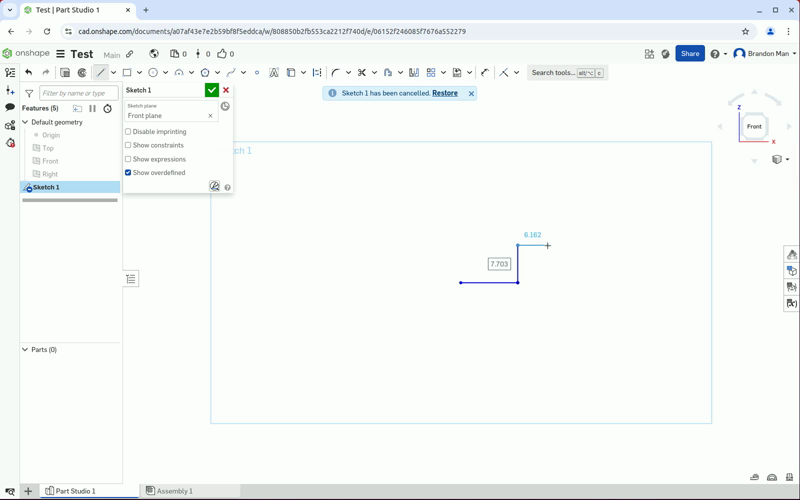
mouse_move(460, 245)
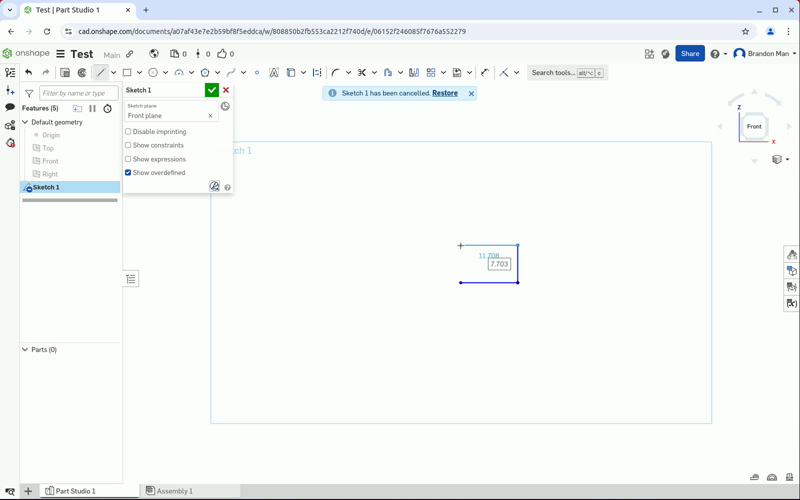
click(460, 245)
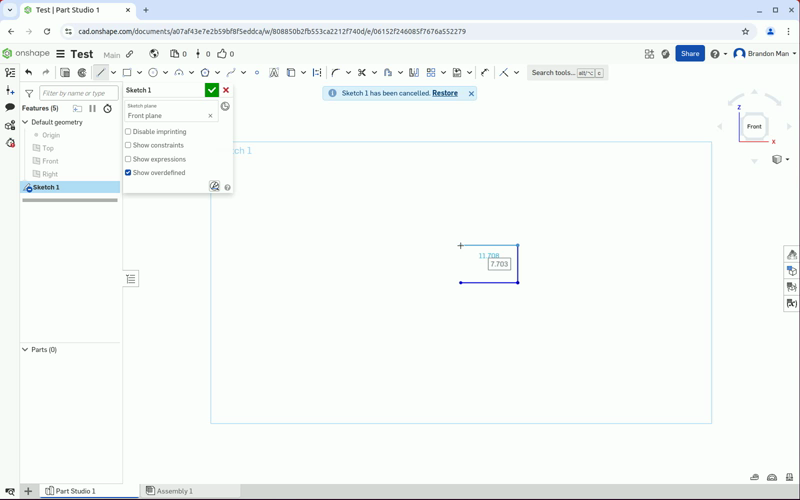
key_up(shift)
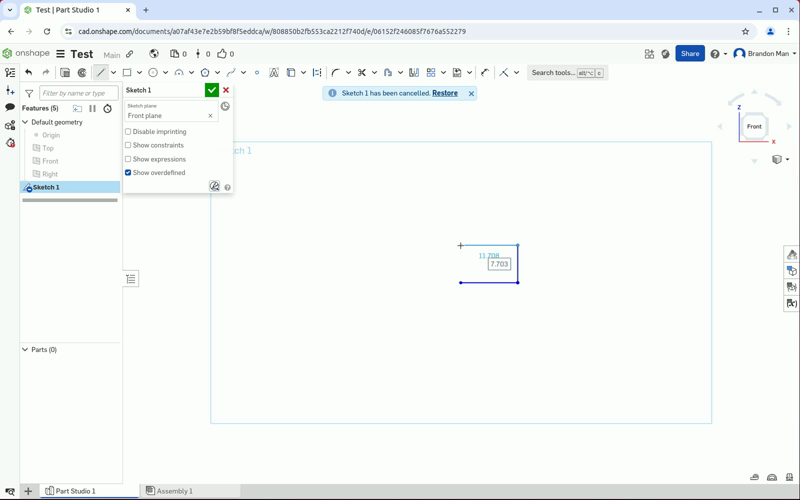
mouse_move(490, 245)
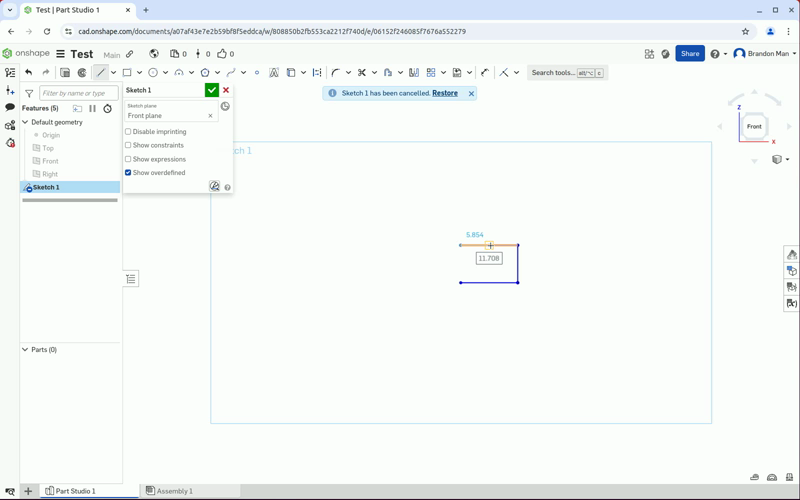
key_down(shift)
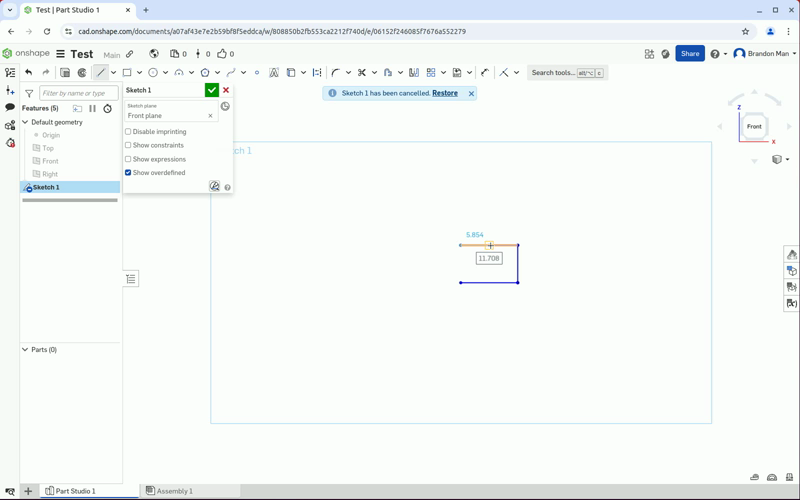
mouse_move(460, 282)
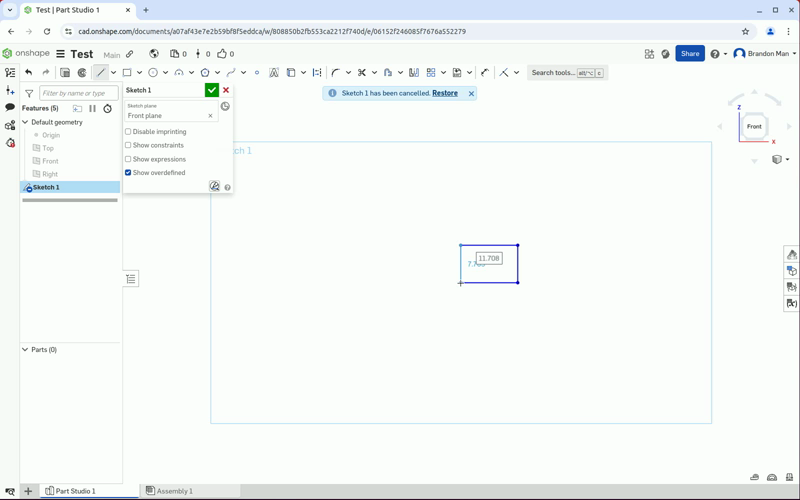
key_up(shift)
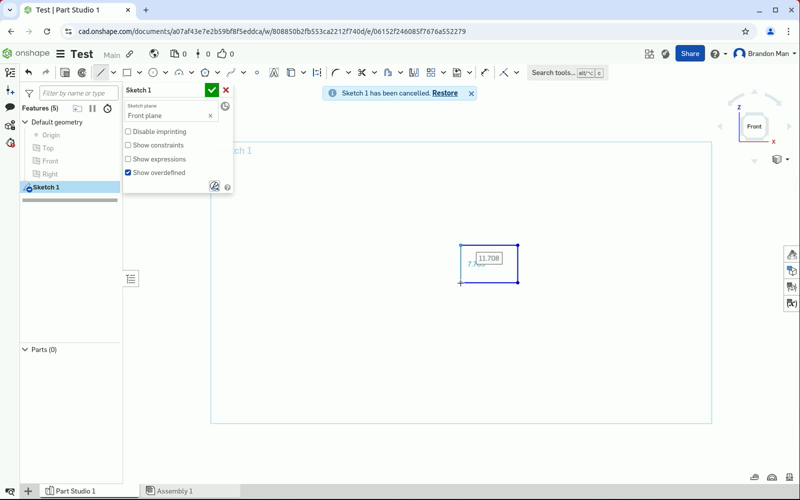
click(460, 282)
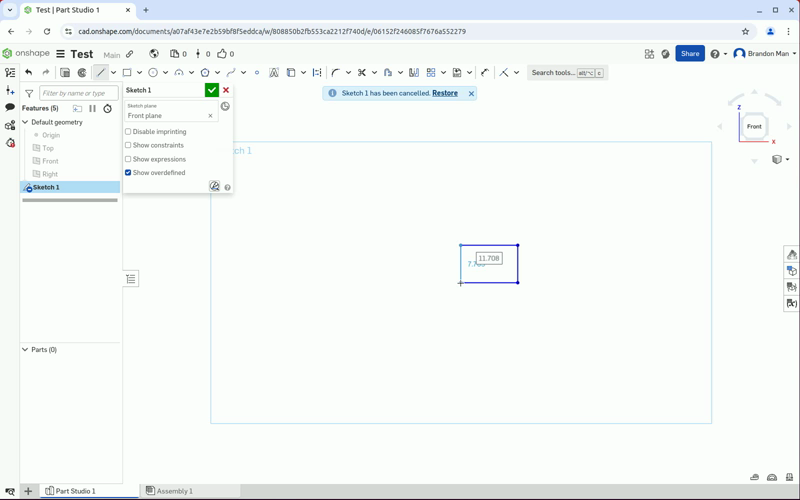
key(esc)
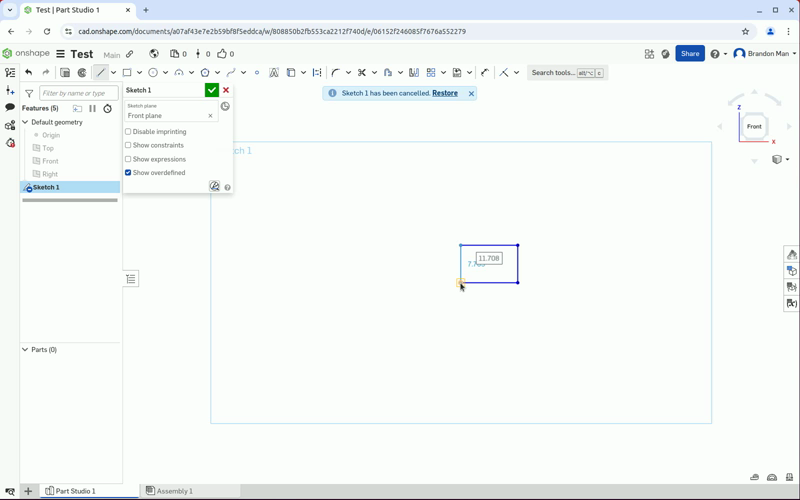
mouse_move(480, 261)
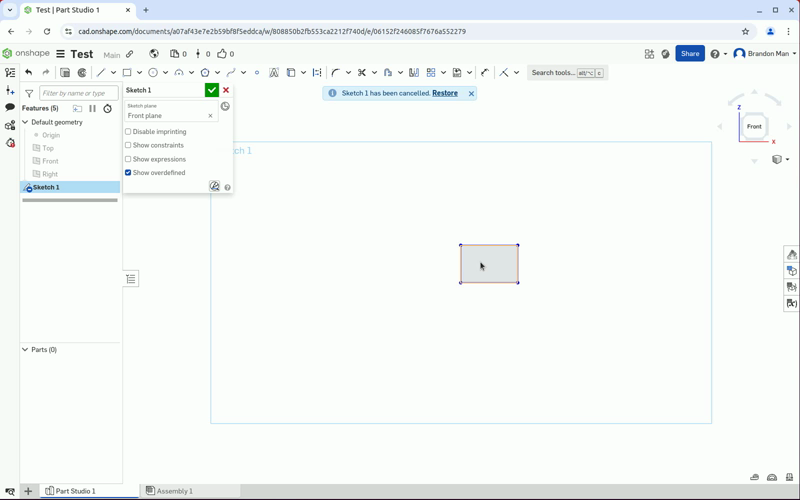
click(480, 261)
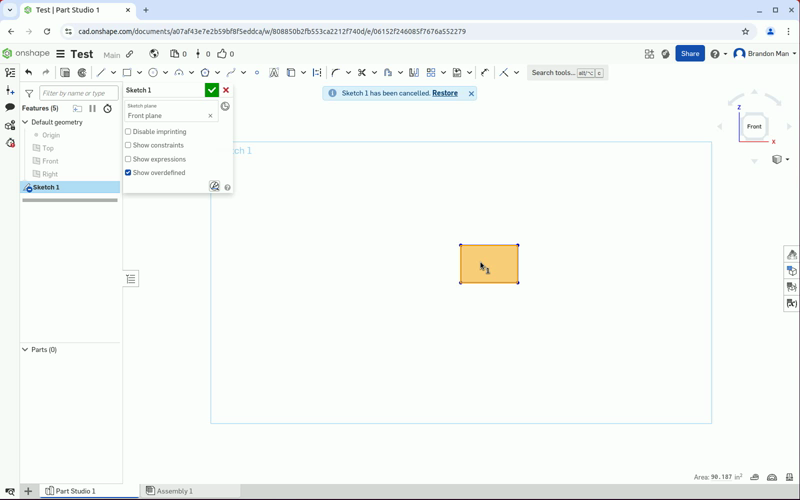
mouse_move(73, 352)
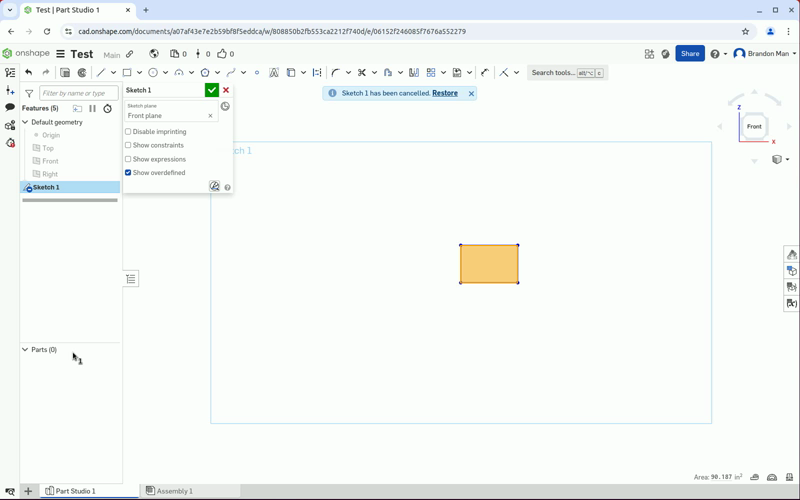
key(shift+y)
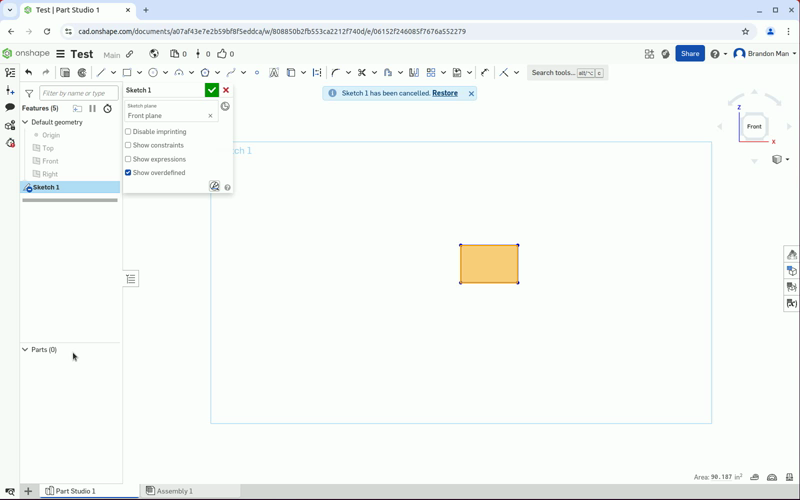
key(shift+e)
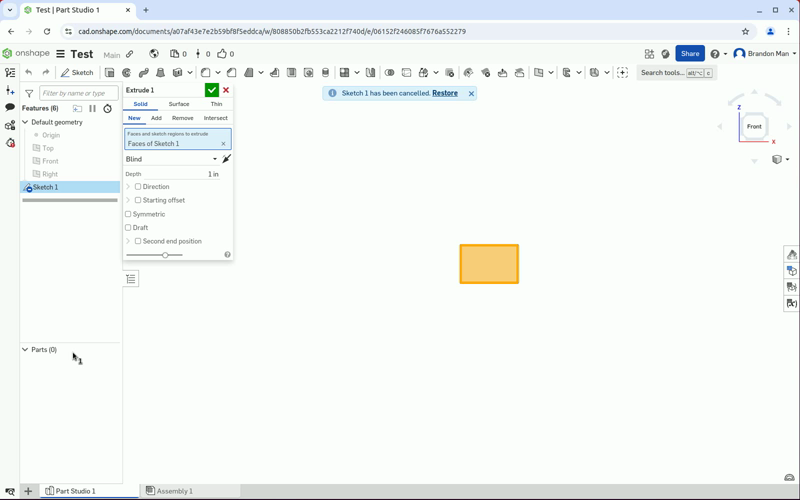
mouse_move(143, 106)
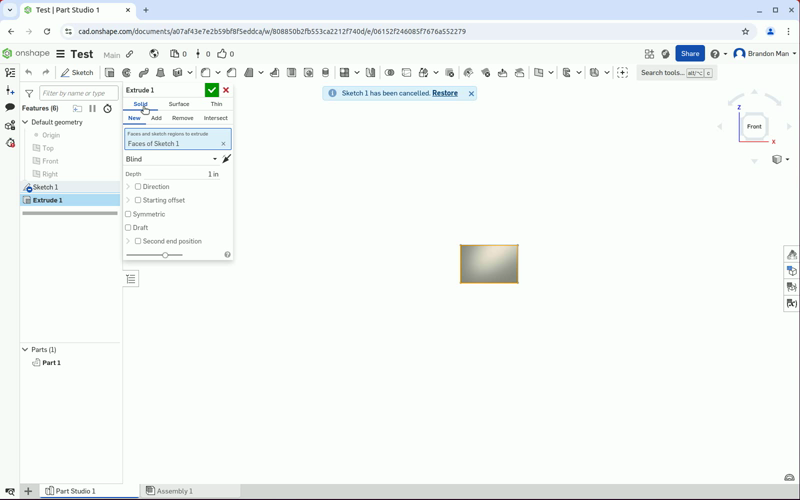
click(143, 106)
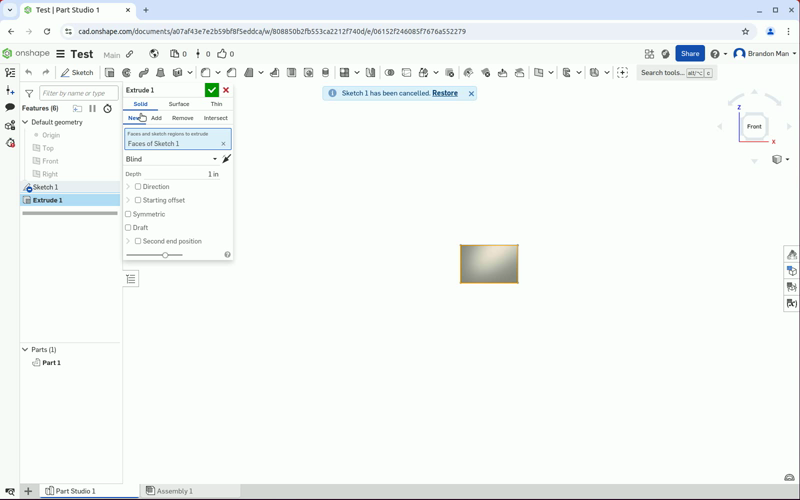
mouse_move(137, 120)
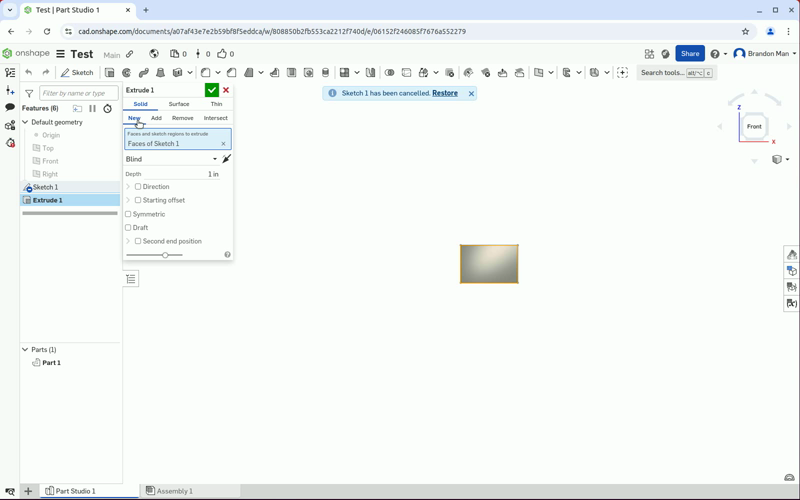
click(137, 120)
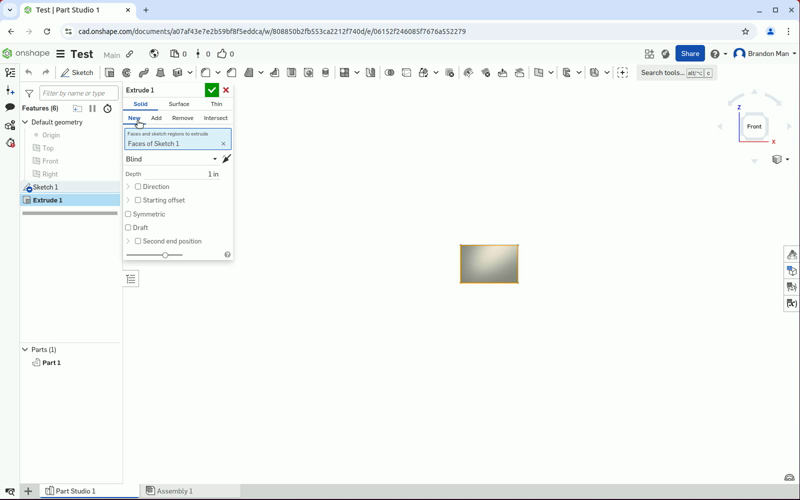
key(tab, 4)
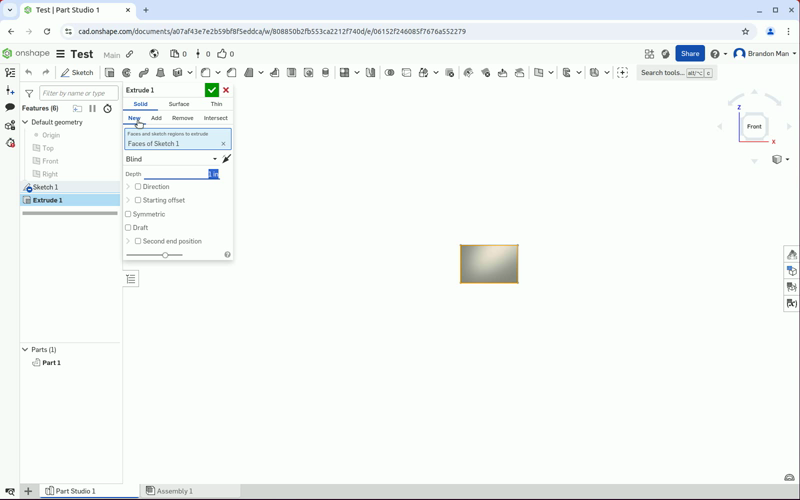
text(11.554)
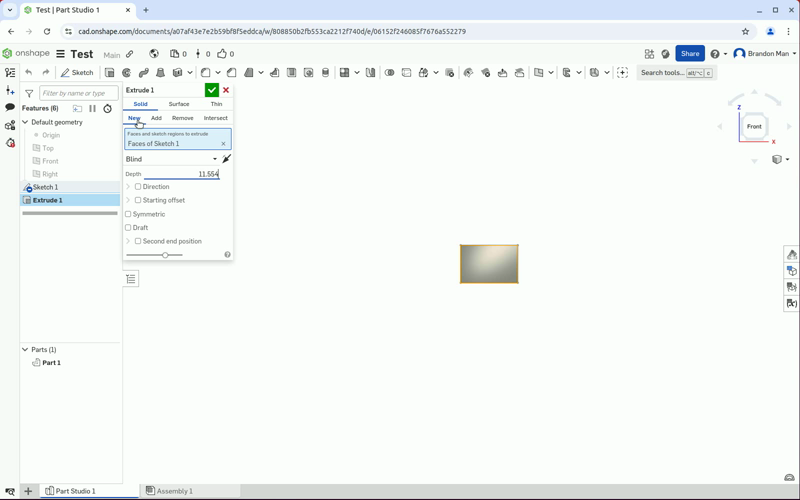
key(enter)
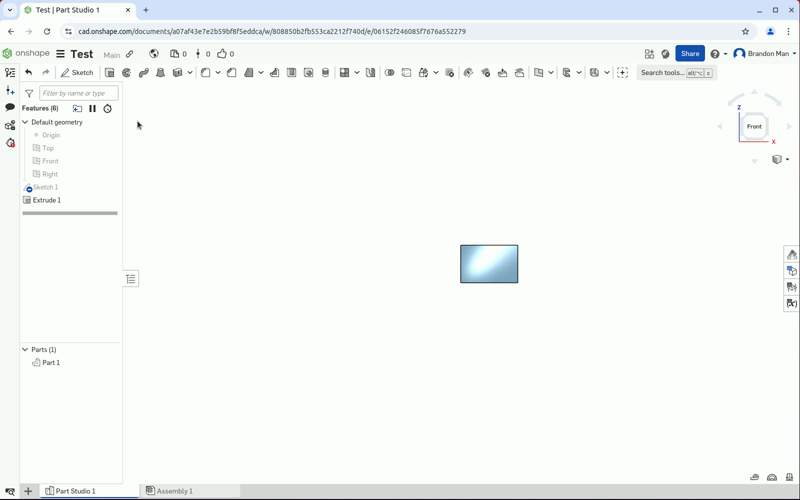
key(shift+h)
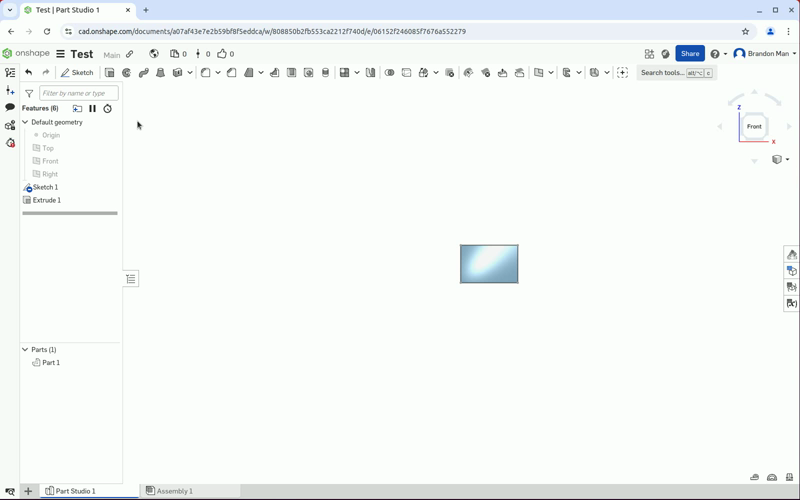
key(shift+h)
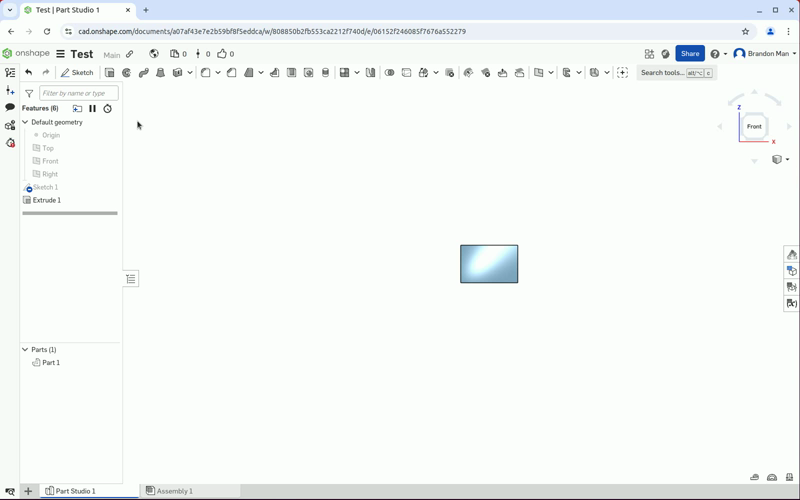
mouse_move(73, 189)
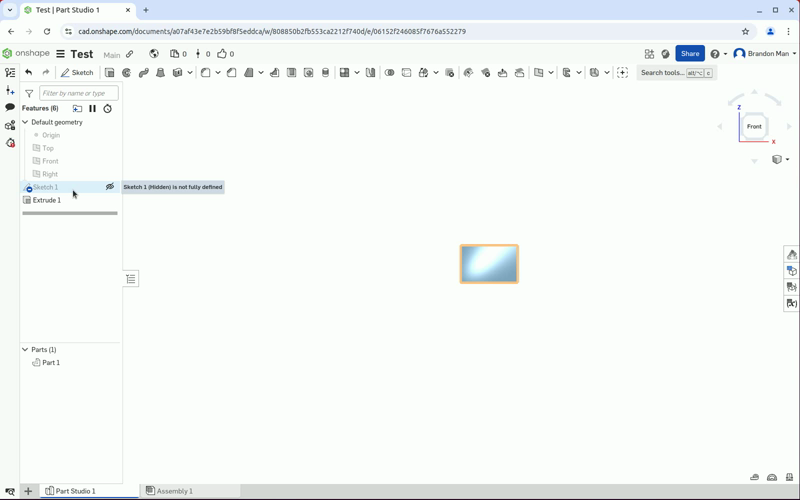
click(73, 189)
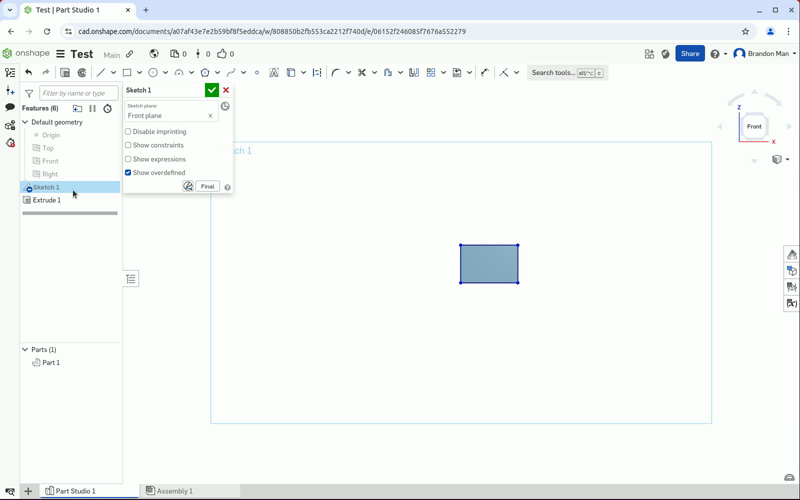
mouse_move(229, 92)
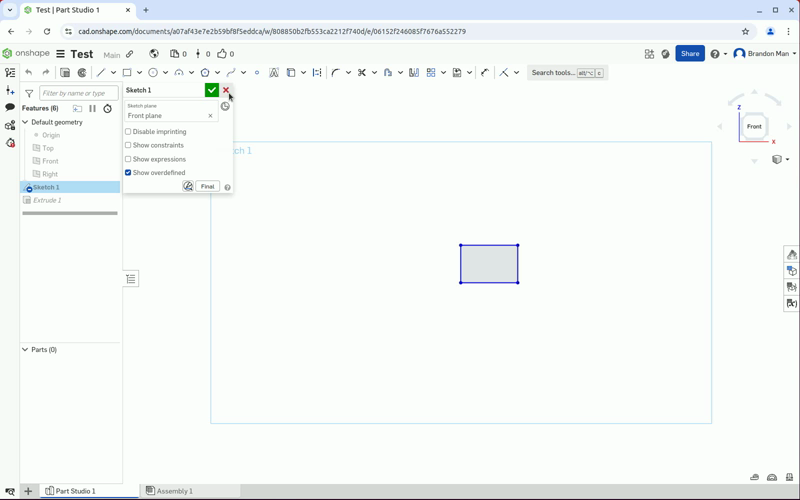
click(229, 92)
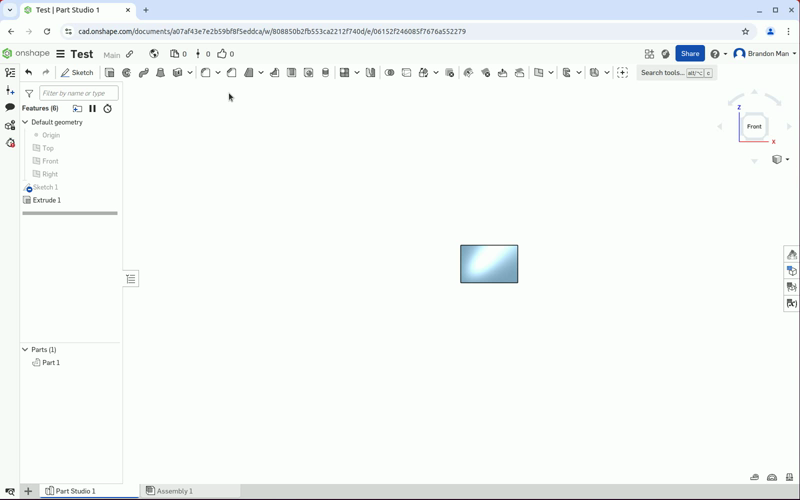
mouse_move(73, 352)
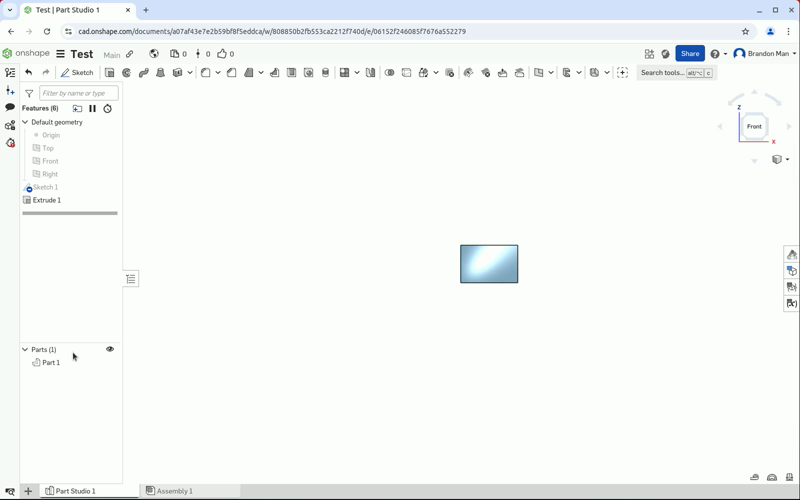
key(y)
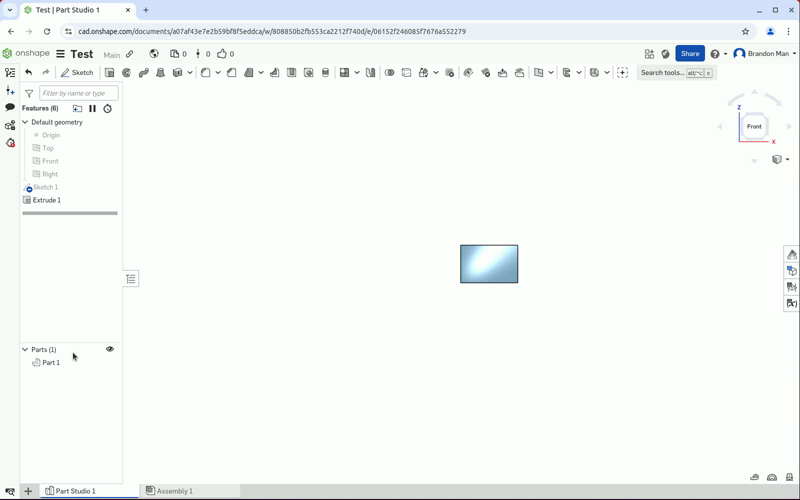
key(shift+p)
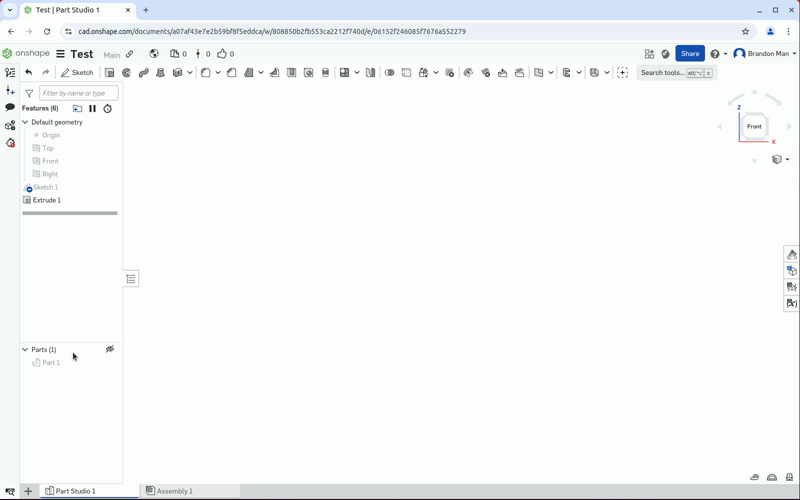
key(space)
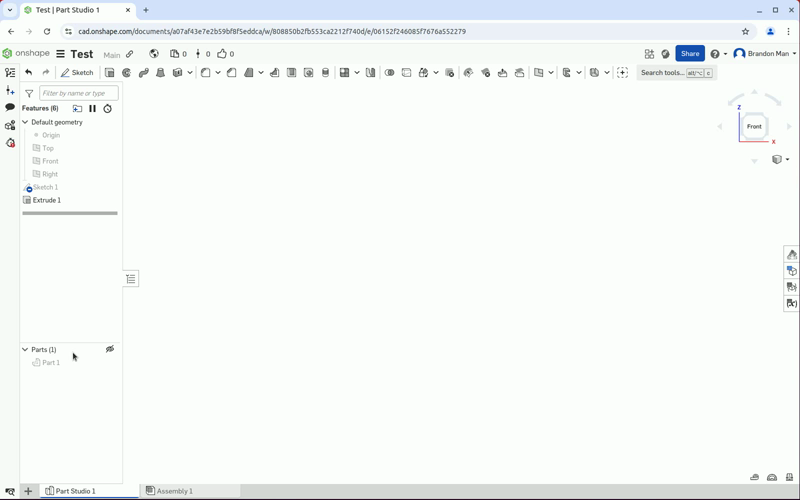
key_down(shift)
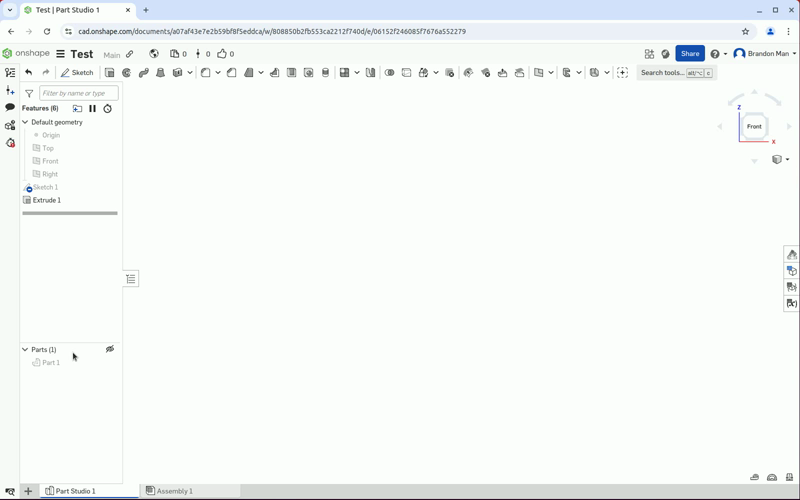
key(left)
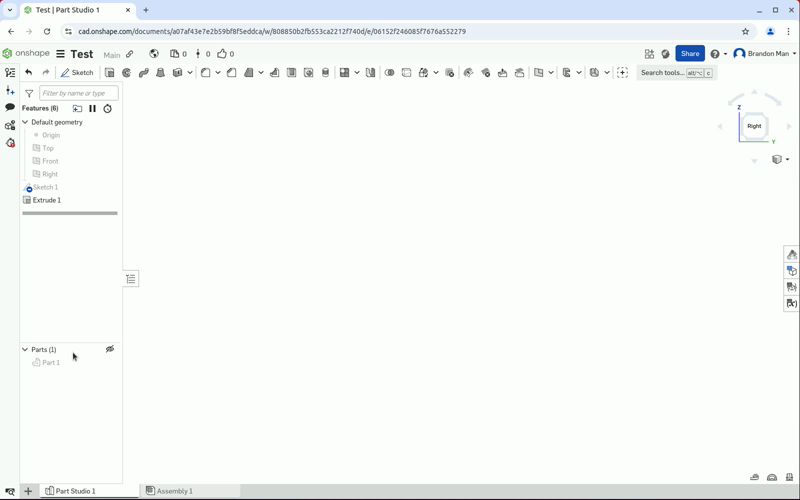
key_up(shift)
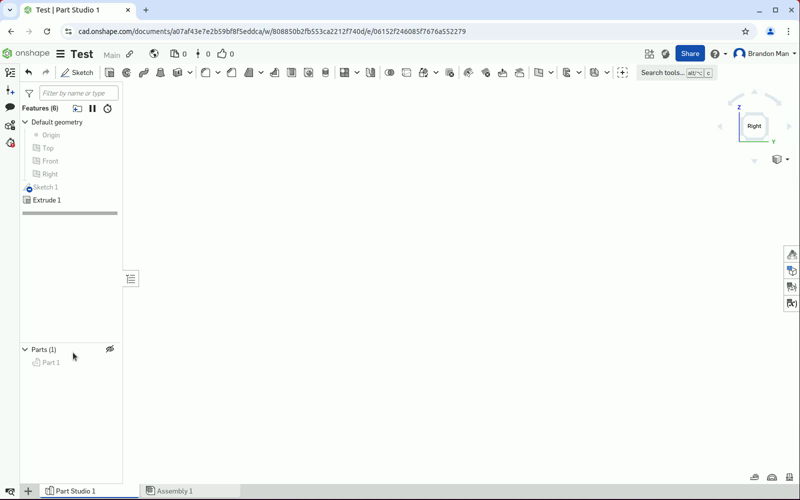
mouse_move(73, 352)
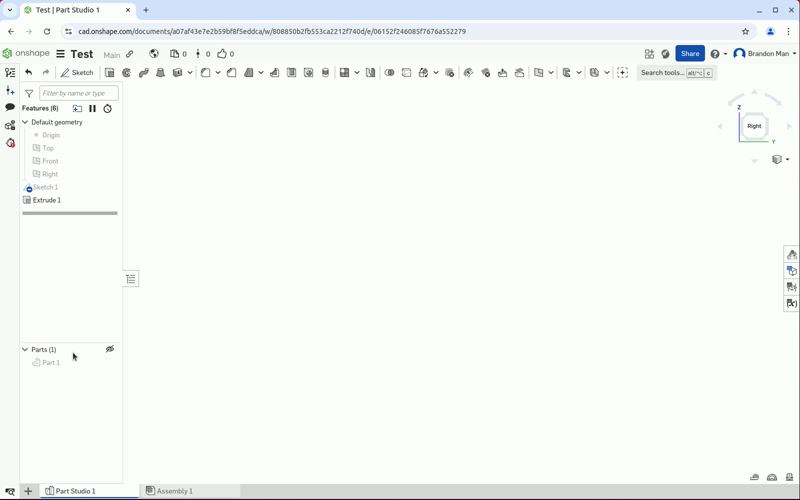
key(shift+y)
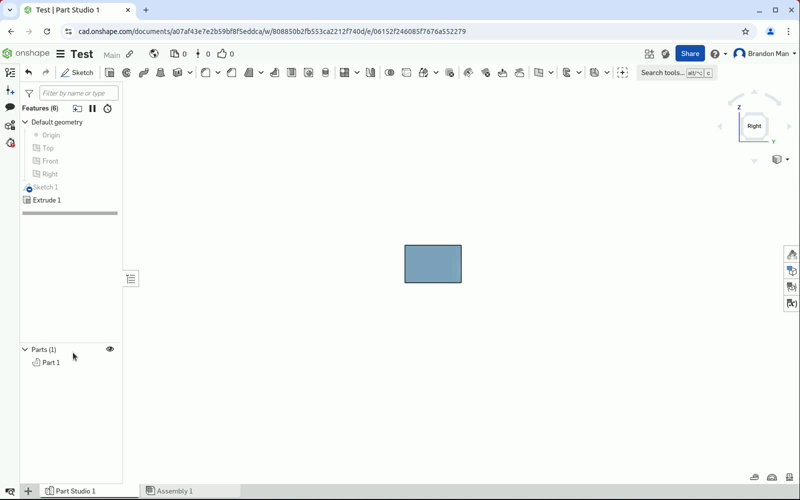
mouse_move(541, 75)
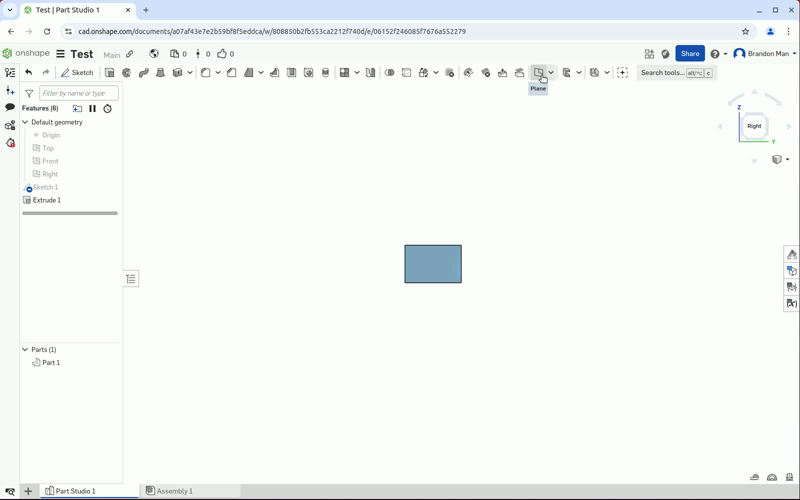
click(541, 75)
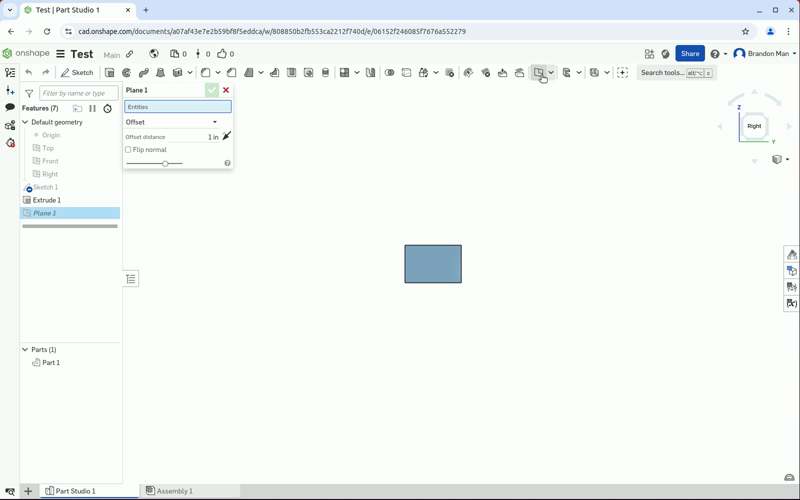
mouse_move(73, 176)
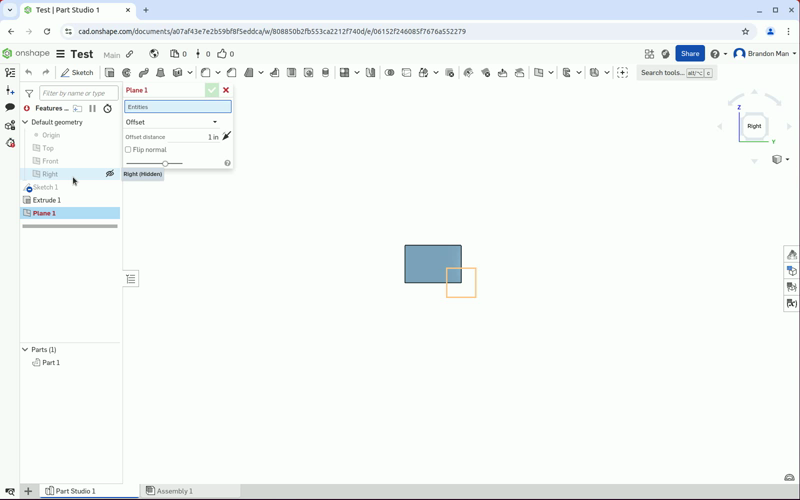
click(73, 176)
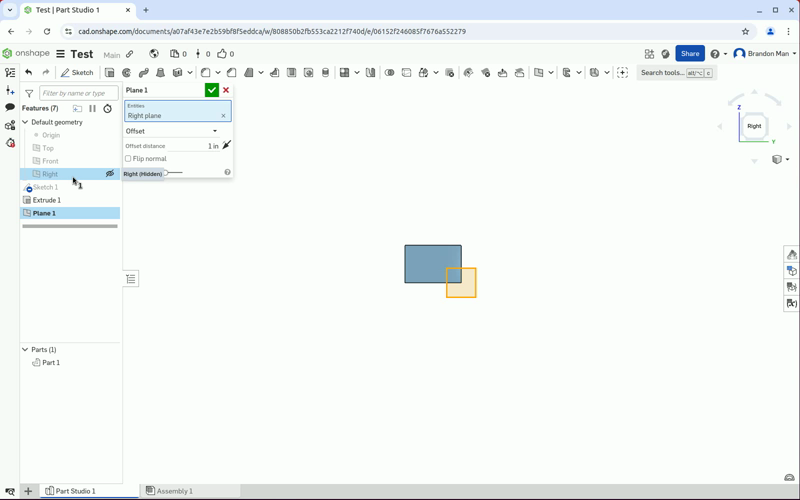
key(tab, 2)
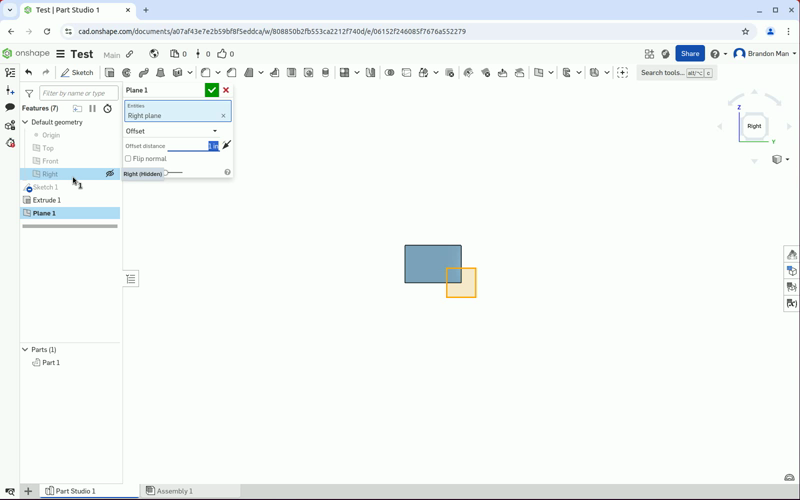
text(11.554)
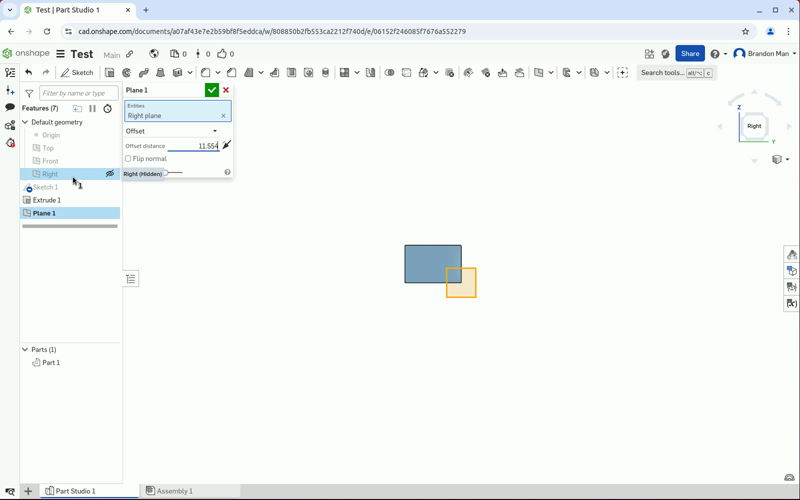
key(enter, 2)
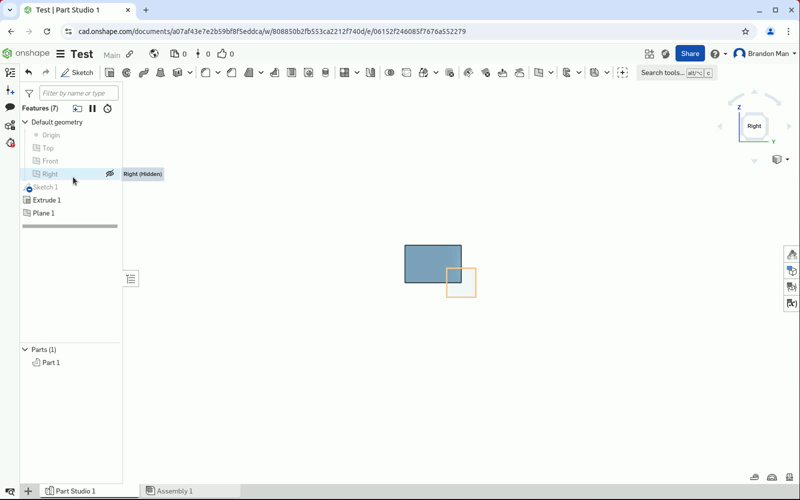
key(shift+s)
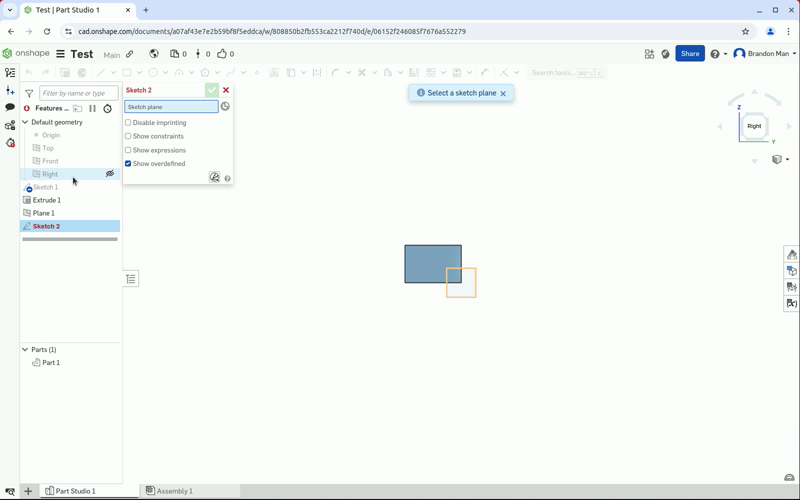
mouse_move(73, 215)
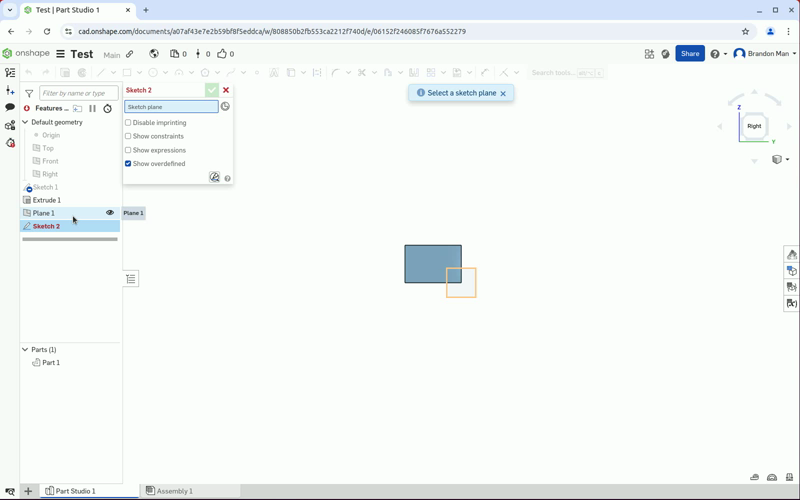
click(73, 215)
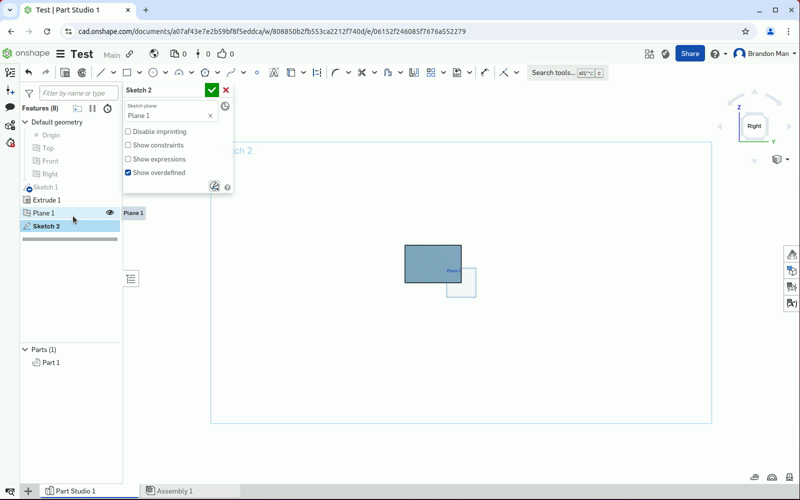
mouse_move(73, 352)
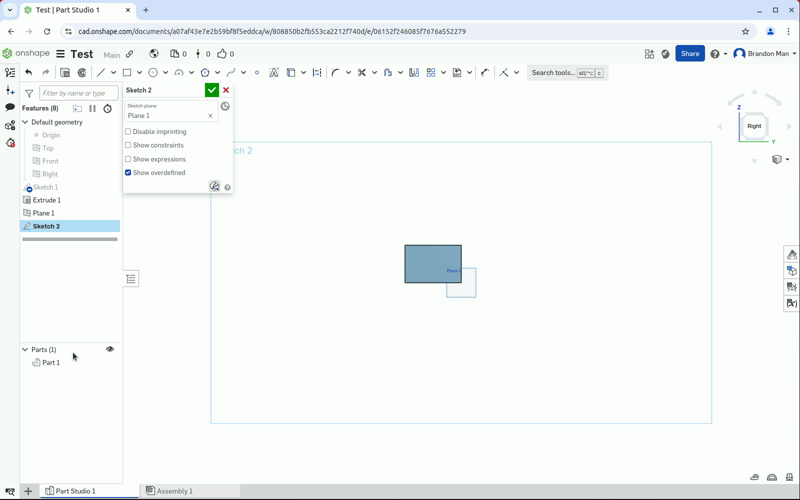
key(y)
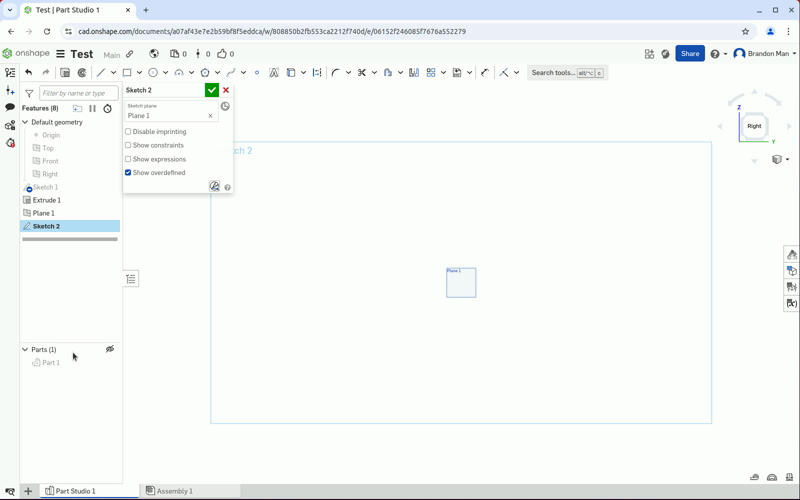
key(l)
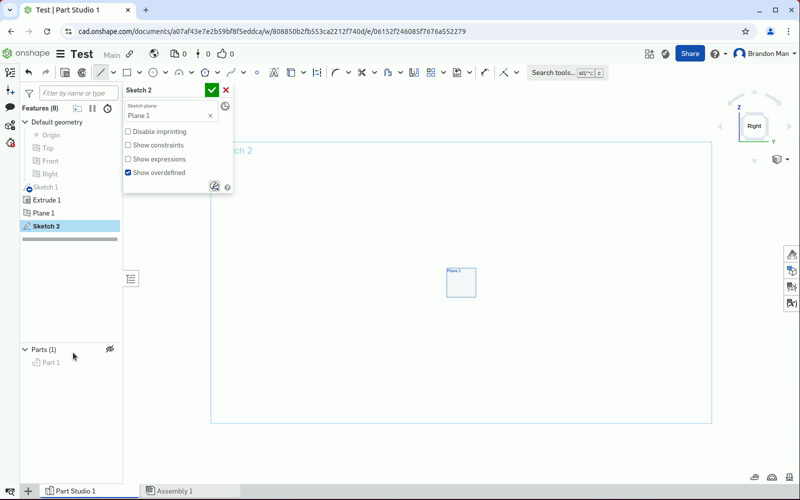
key_down(shift)
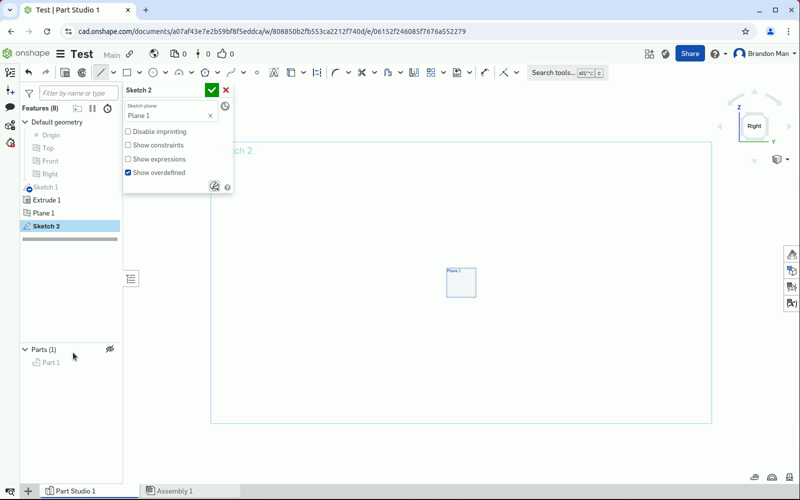
mouse_move(404, 282)
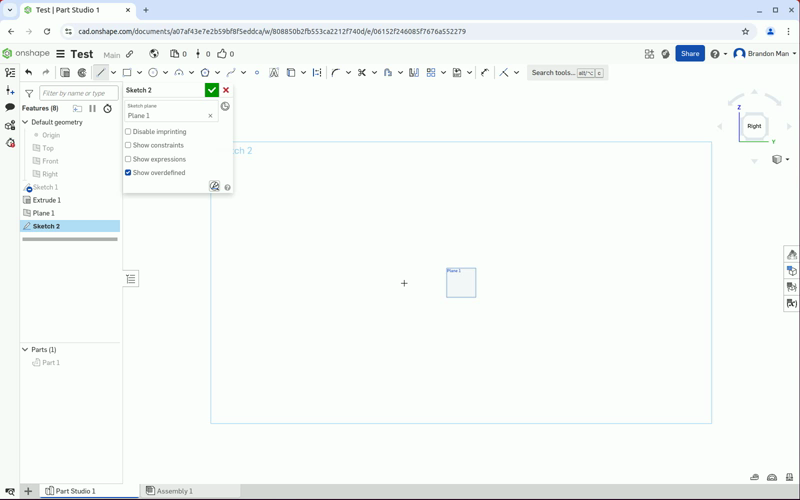
click(404, 282)
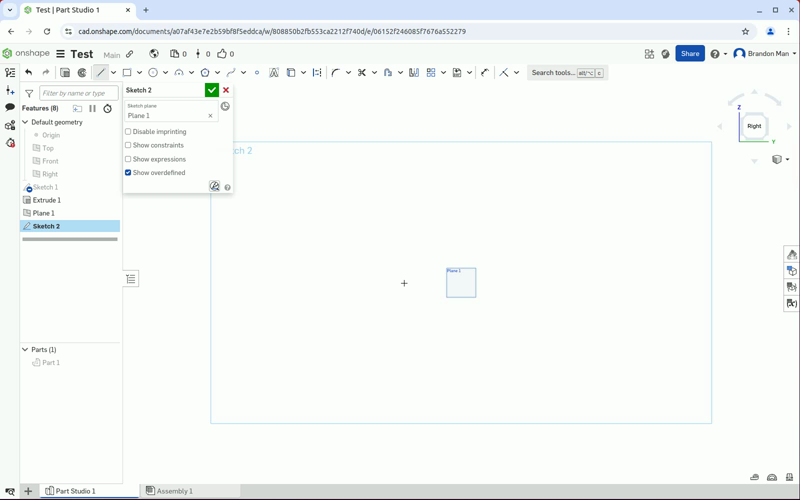
key_up(shift)
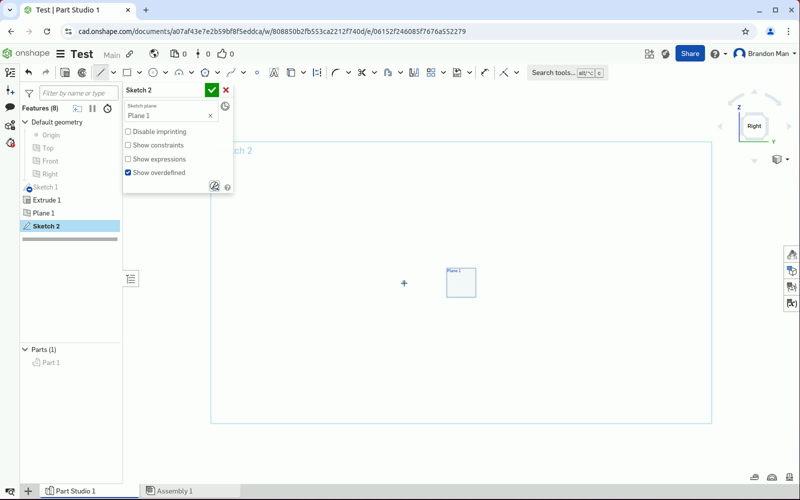
key_down(shift)
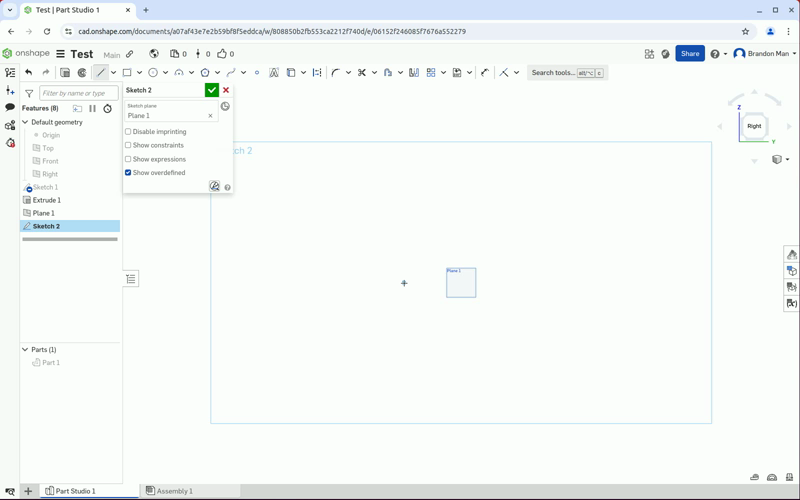
mouse_move(434, 282)
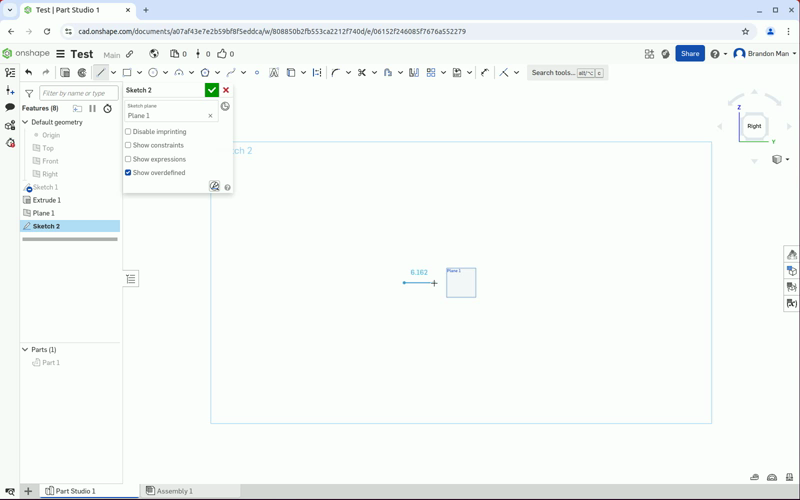
mouse_move(461, 282)
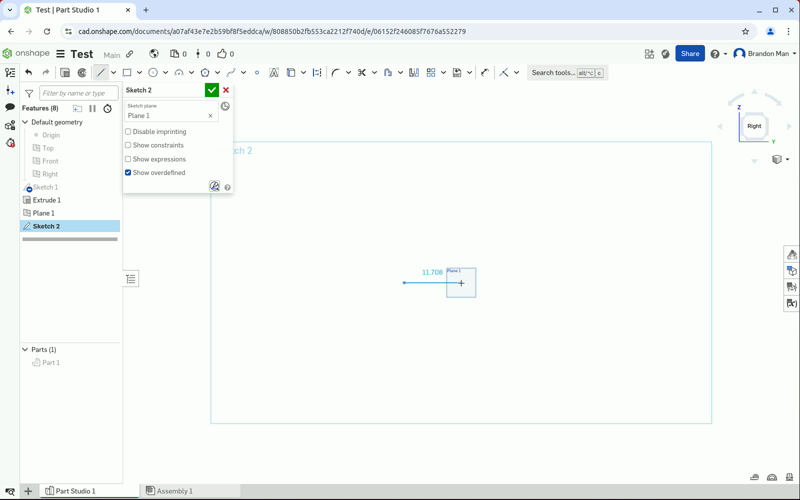
click(461, 282)
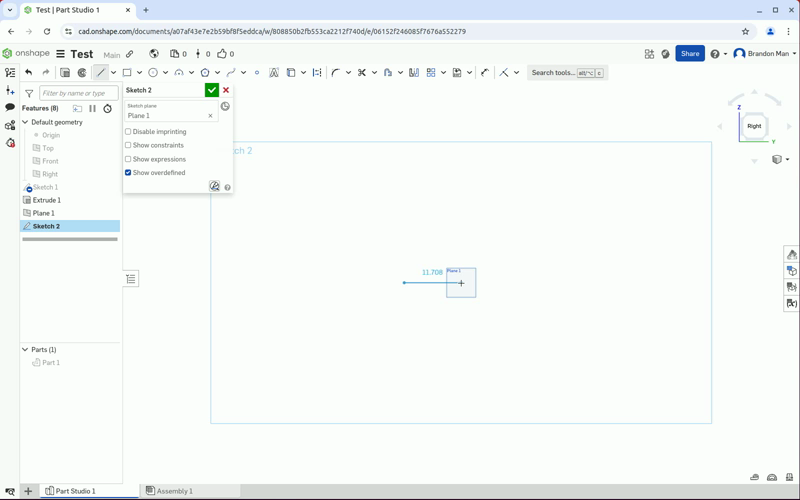
key_up(shift)
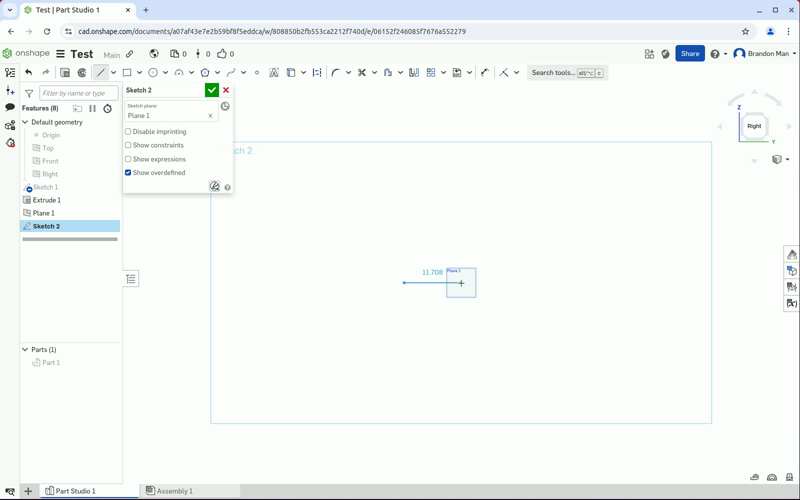
key_down(shift)
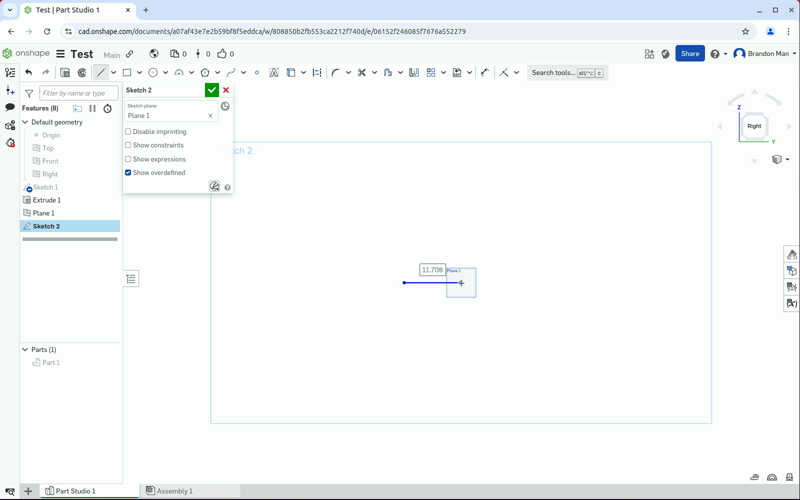
mouse_move(491, 282)
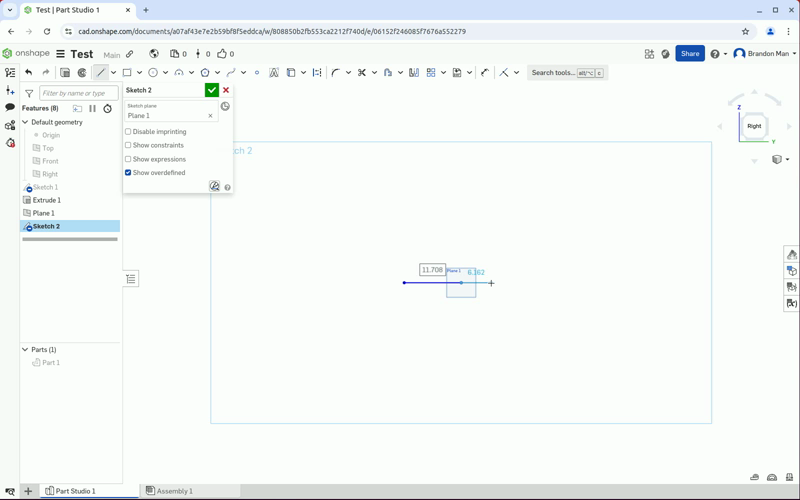
mouse_move(461, 263)
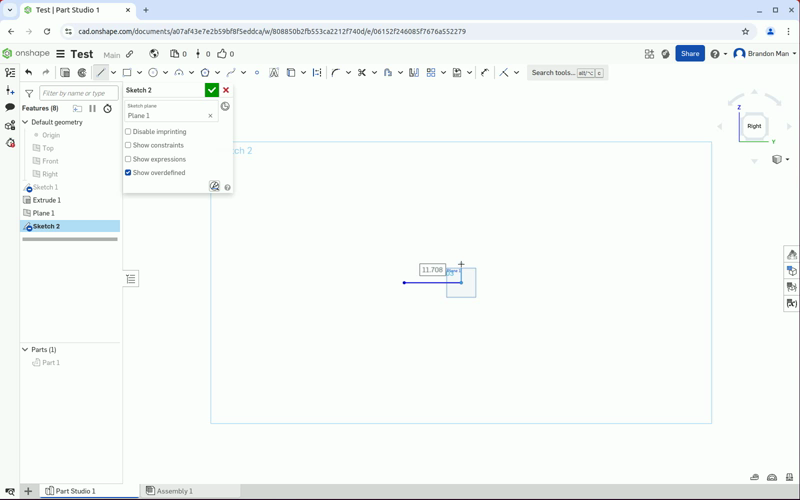
click(461, 263)
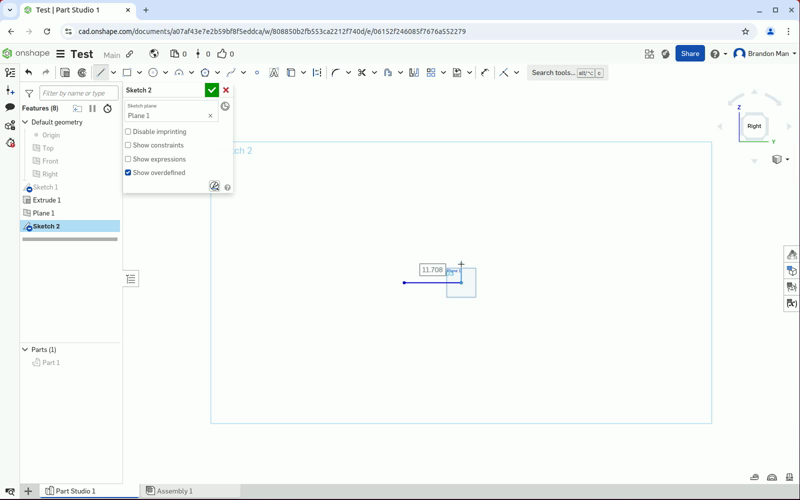
key_up(shift)
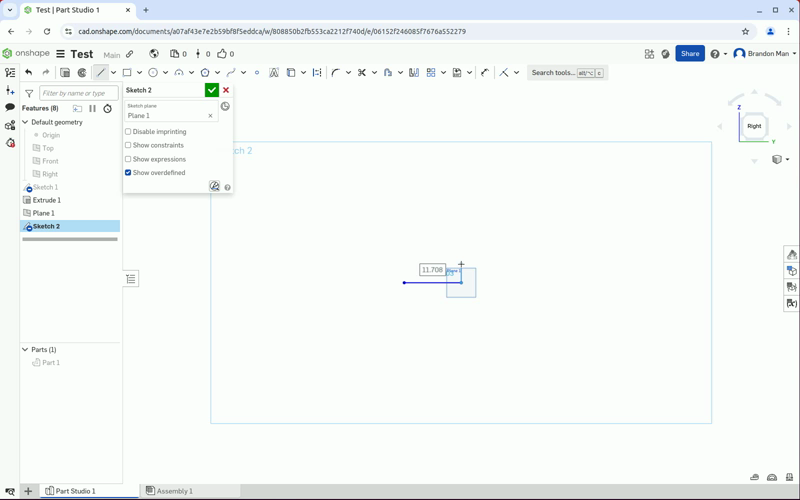
key_down(shift)
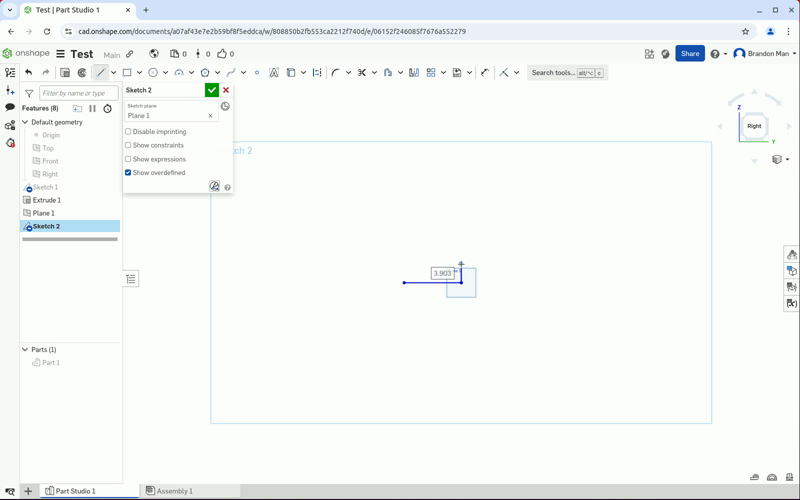
mouse_move(491, 263)
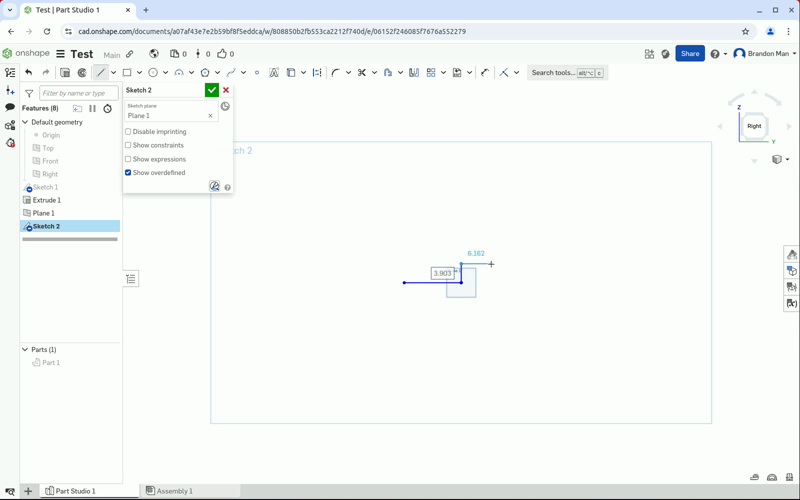
mouse_move(404, 263)
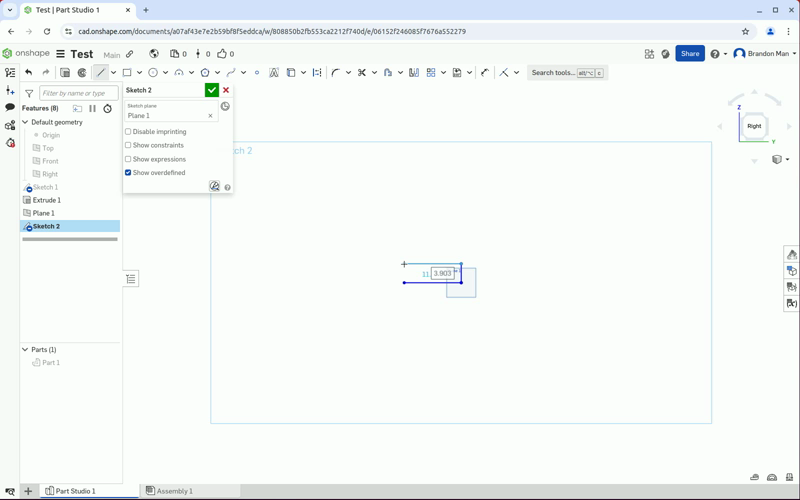
click(404, 263)
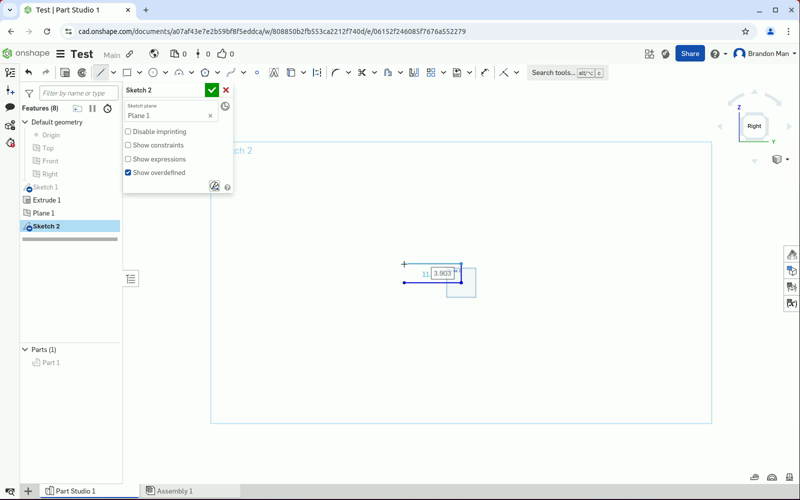
key_up(shift)
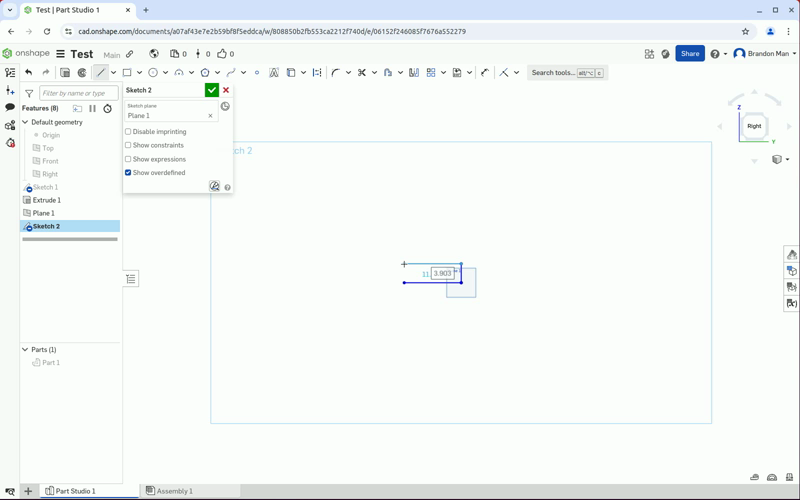
mouse_move(434, 263)
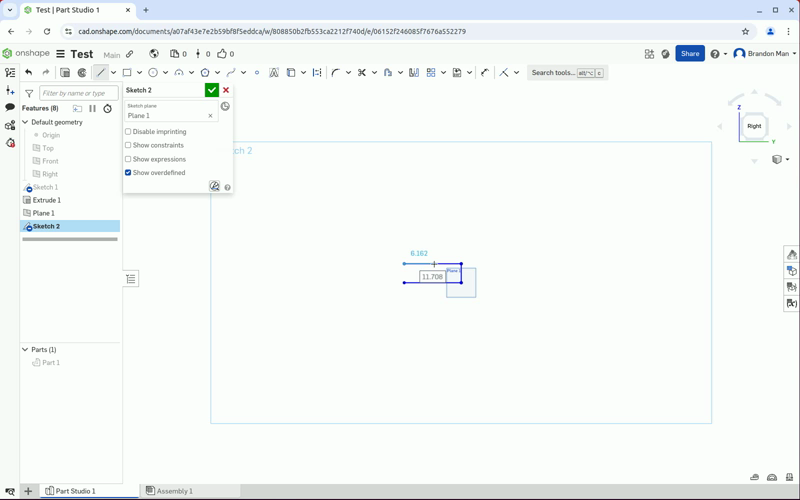
key_down(shift)
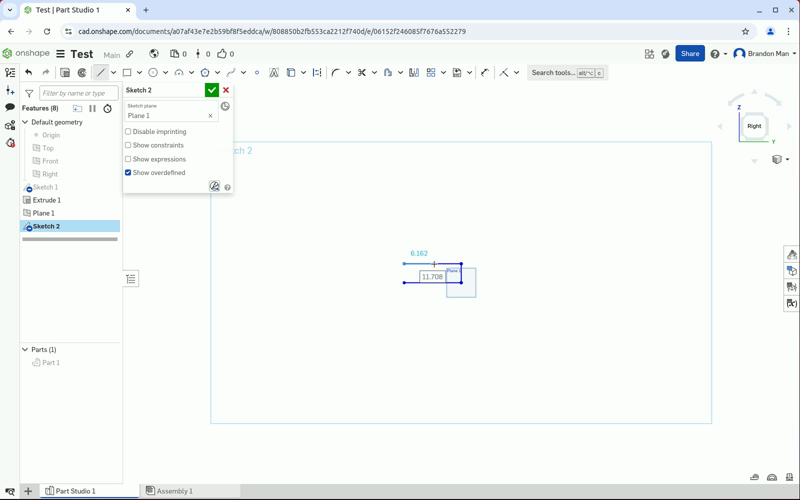
mouse_move(404, 282)
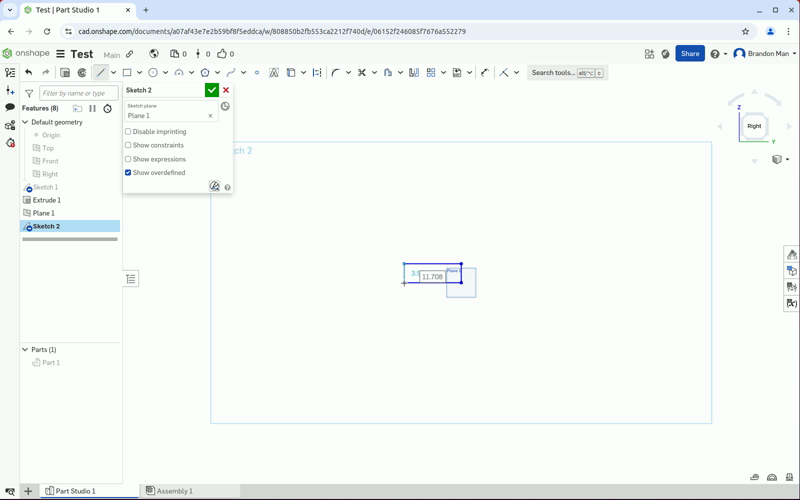
key_up(shift)
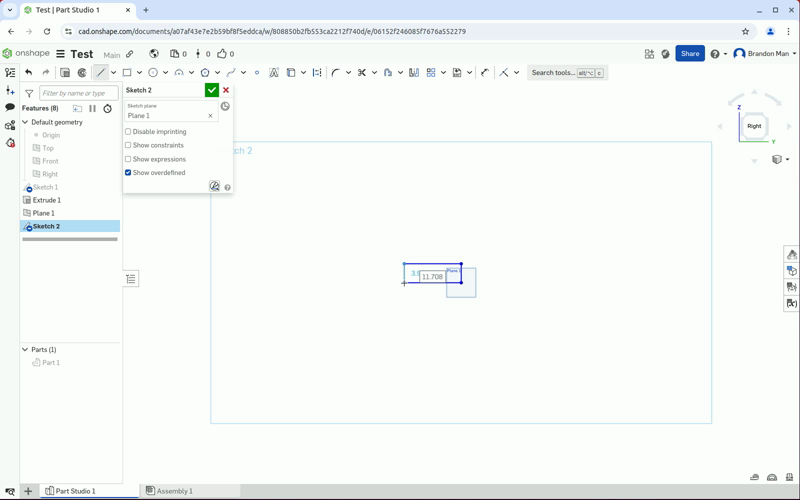
click(404, 282)
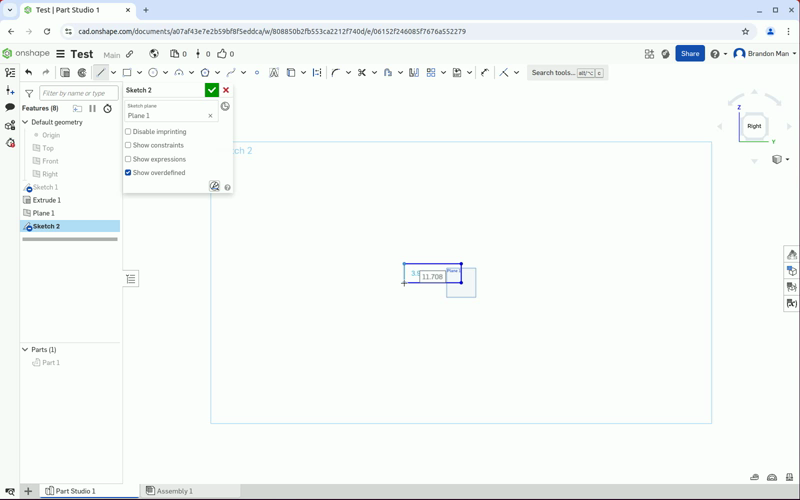
key(esc)
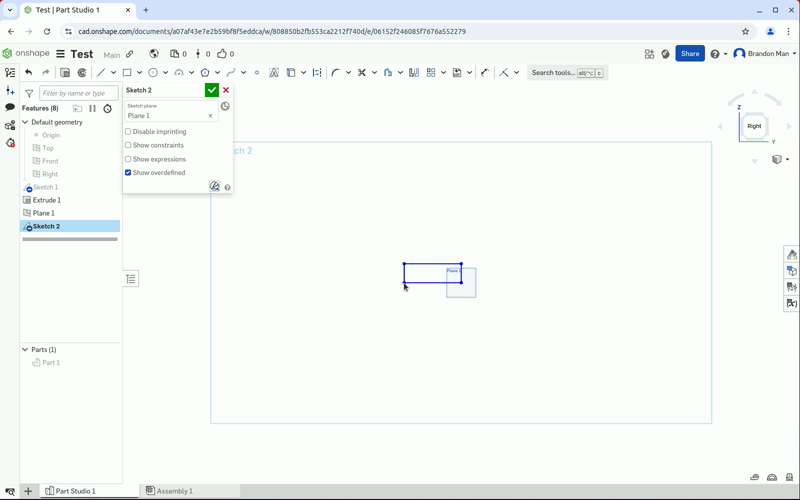
mouse_move(429, 273)
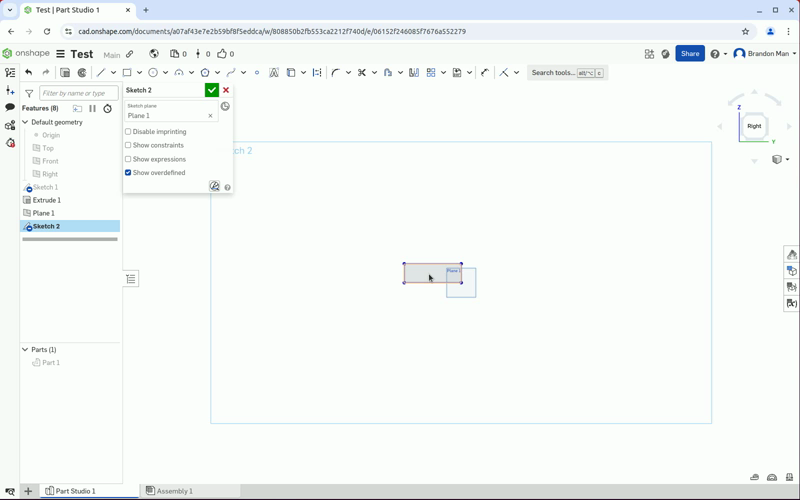
scroll(6)
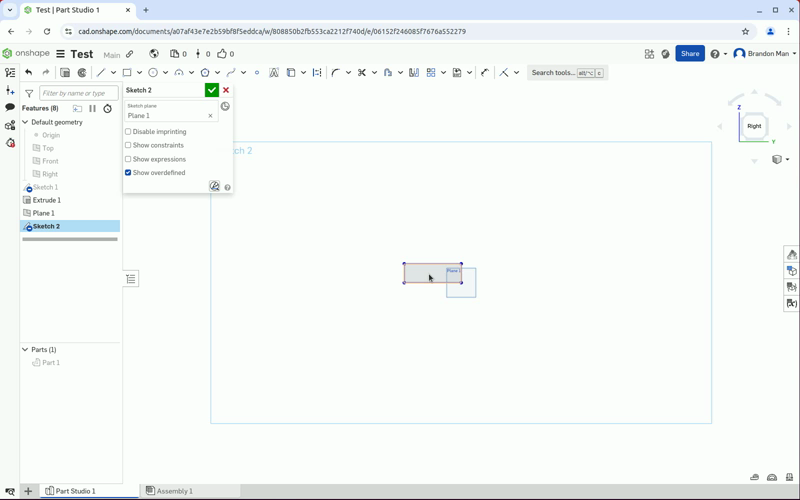
scroll(6)
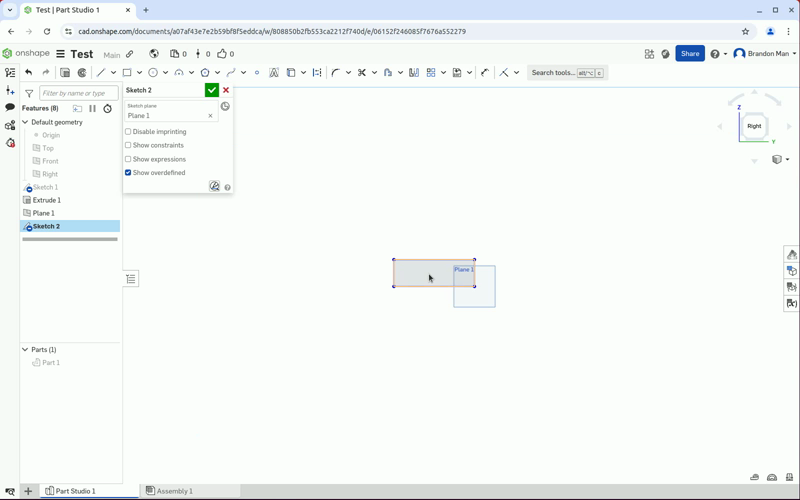
scroll(6)
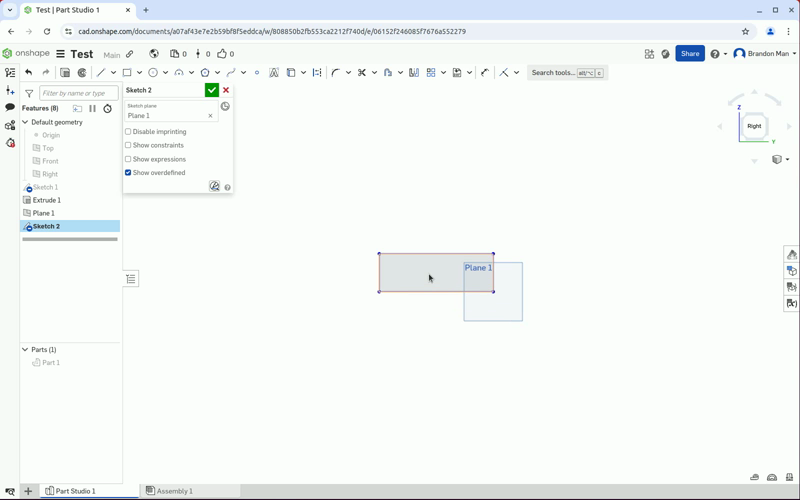
scroll(6)
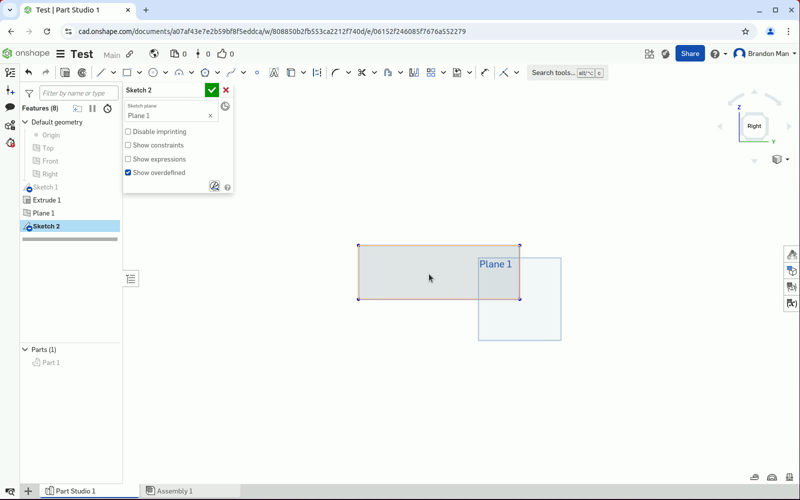
scroll(6)
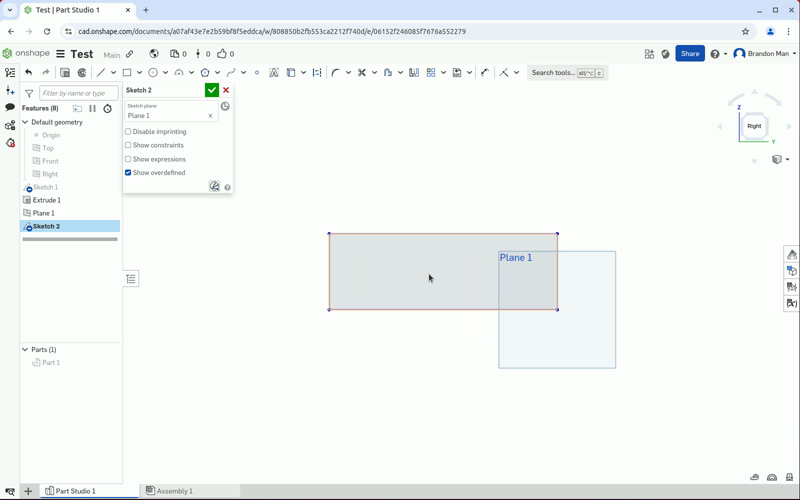
scroll(6)
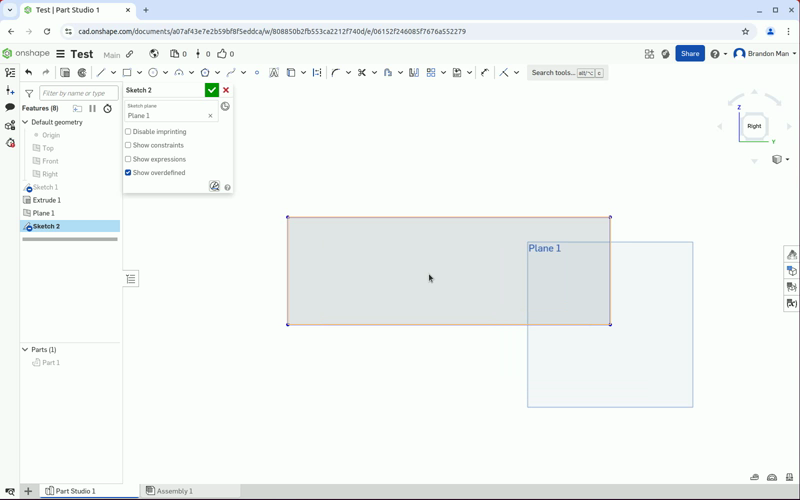
scroll(6)
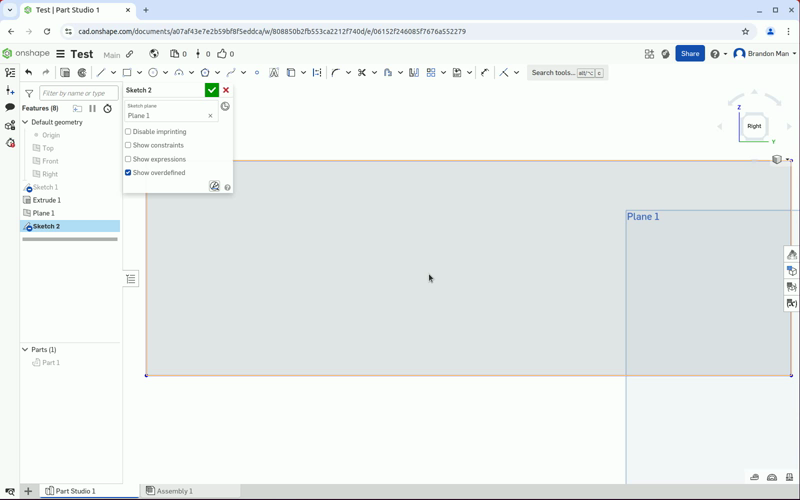
click(429, 273)
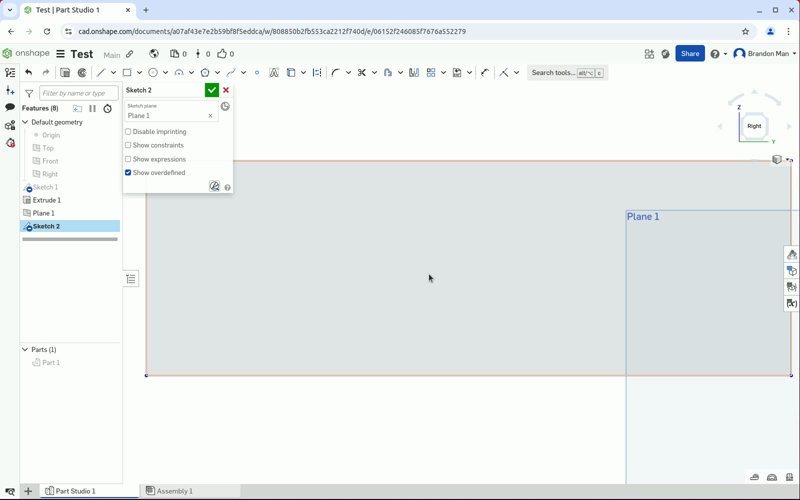
scroll(-6)
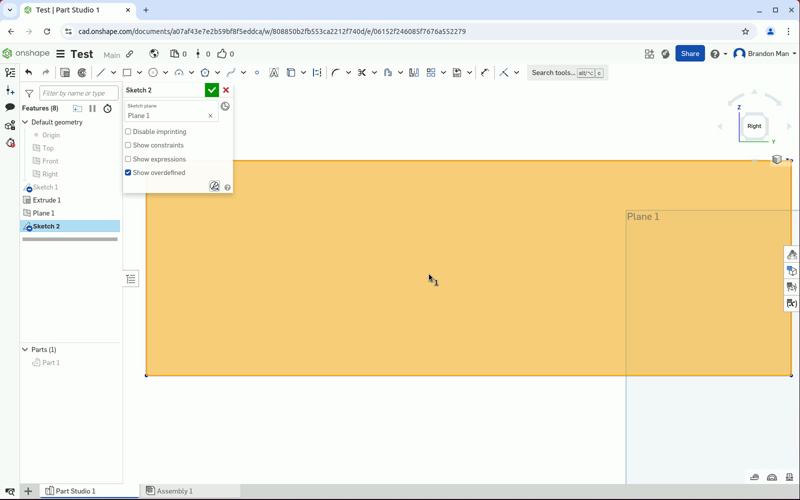
scroll(-6)
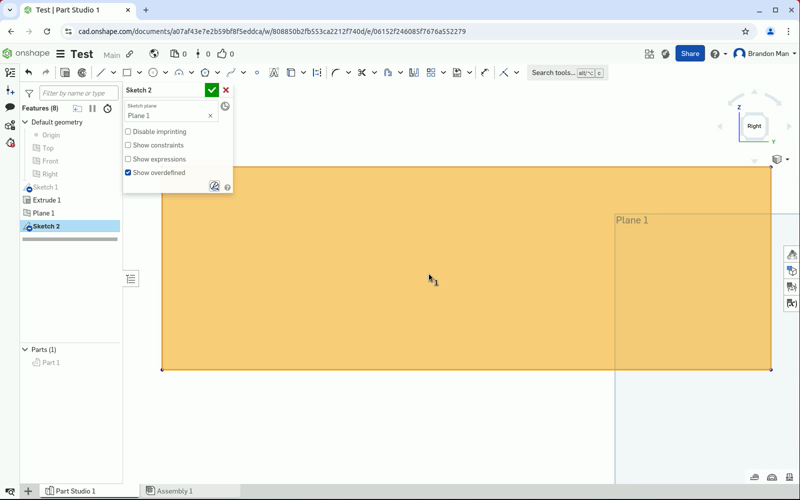
scroll(-6)
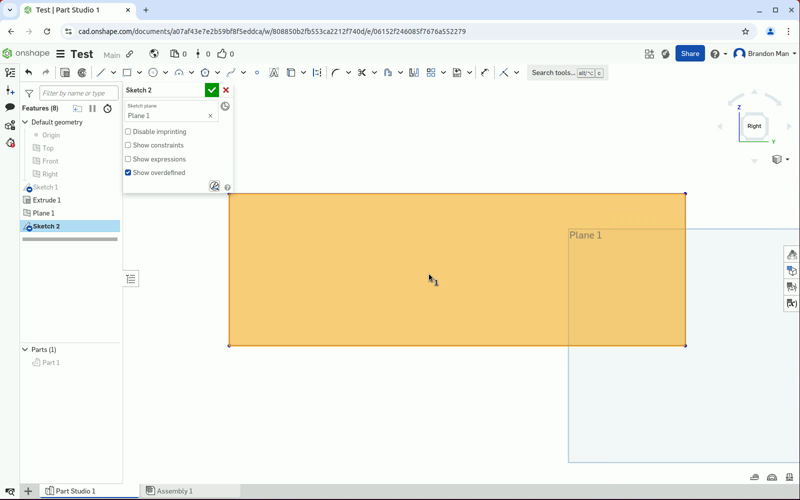
scroll(-6)
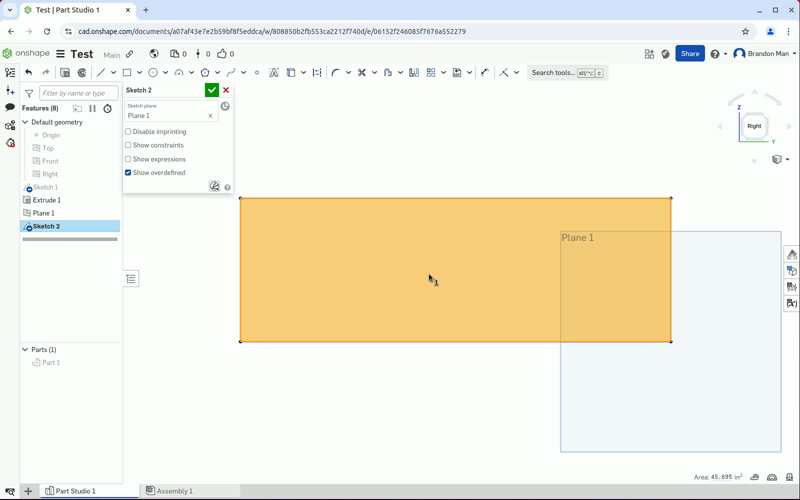
scroll(-6)
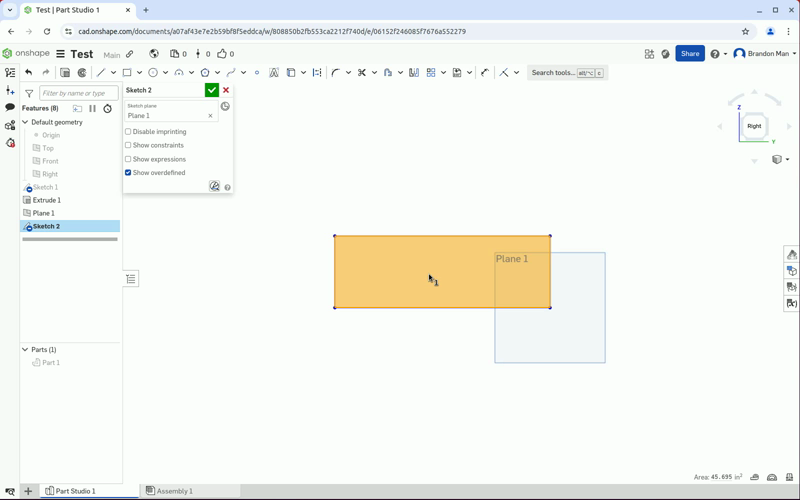
scroll(-6)
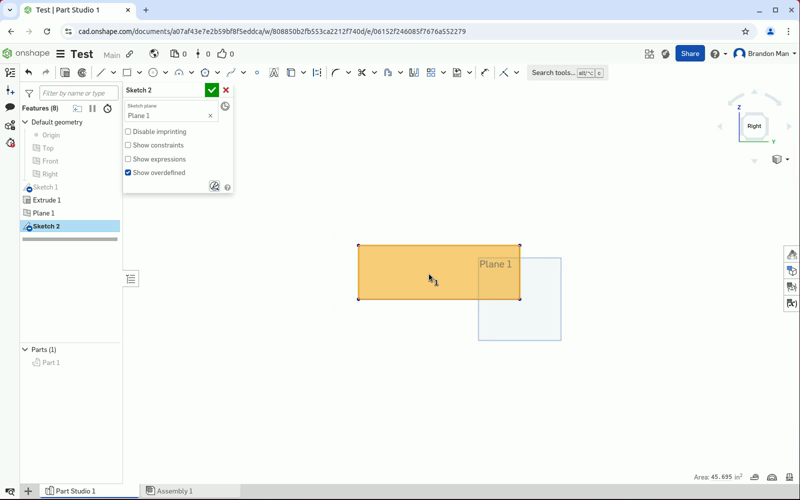
scroll(-6)
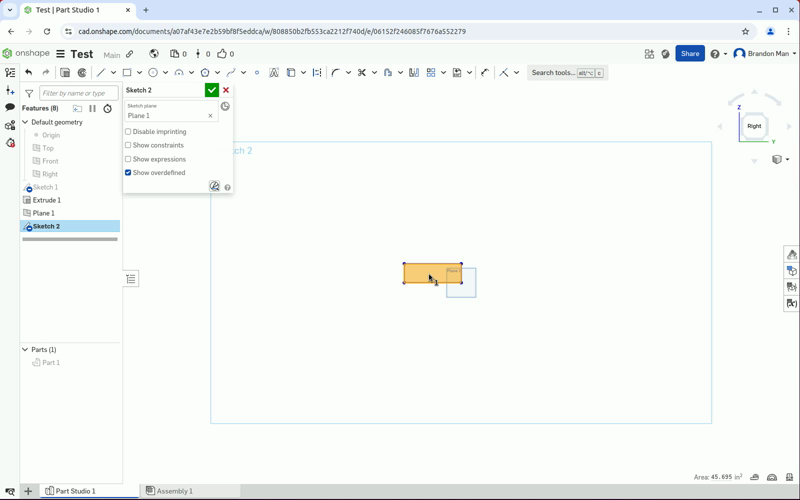
mouse_move(73, 352)
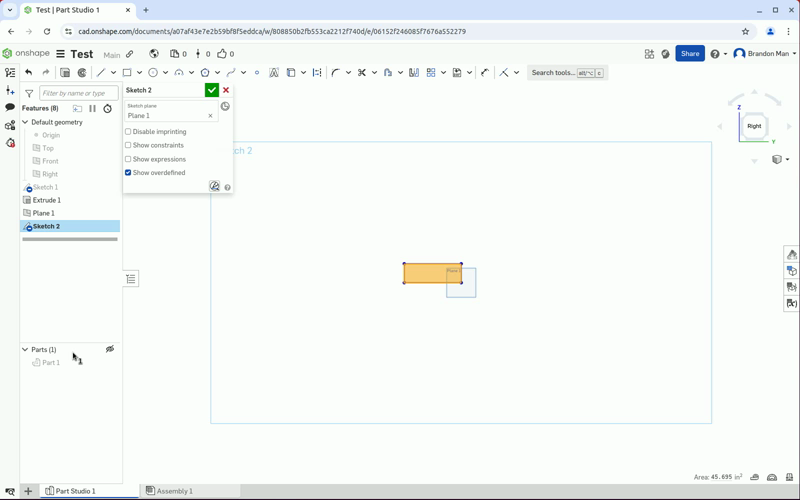
key(shift+y)
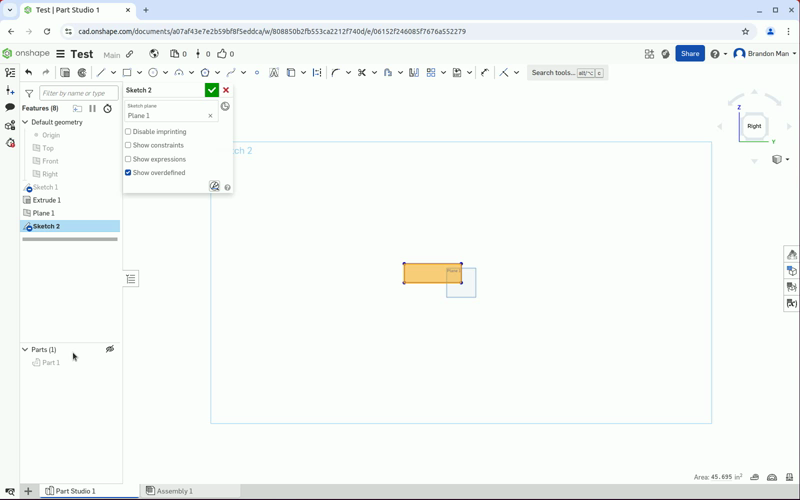
key(shift+e)
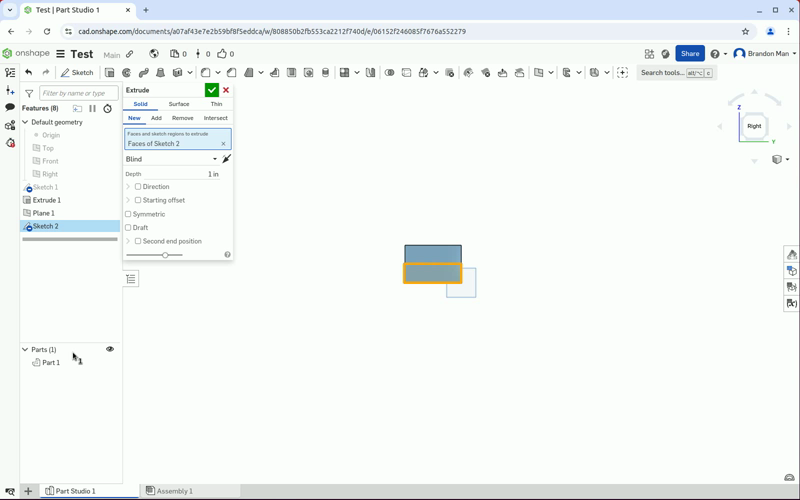
mouse_move(143, 106)
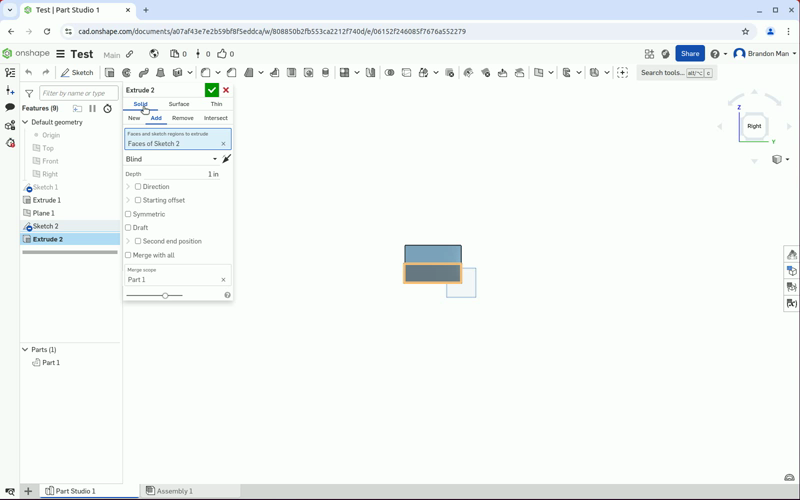
click(143, 106)
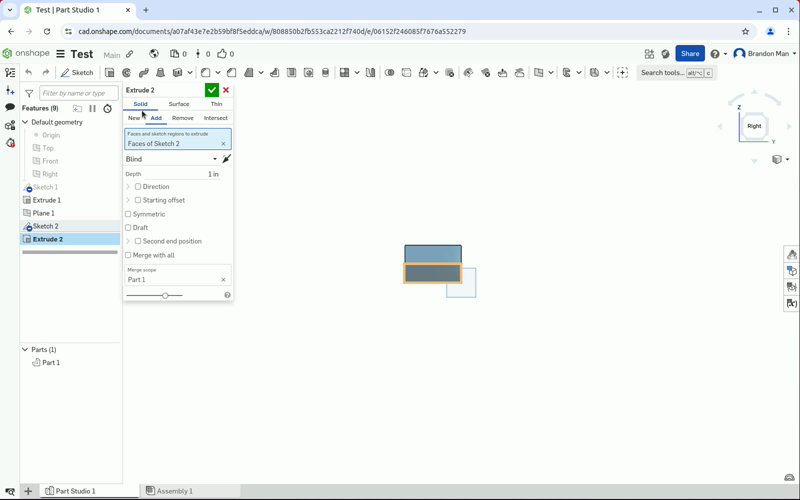
mouse_move(137, 120)
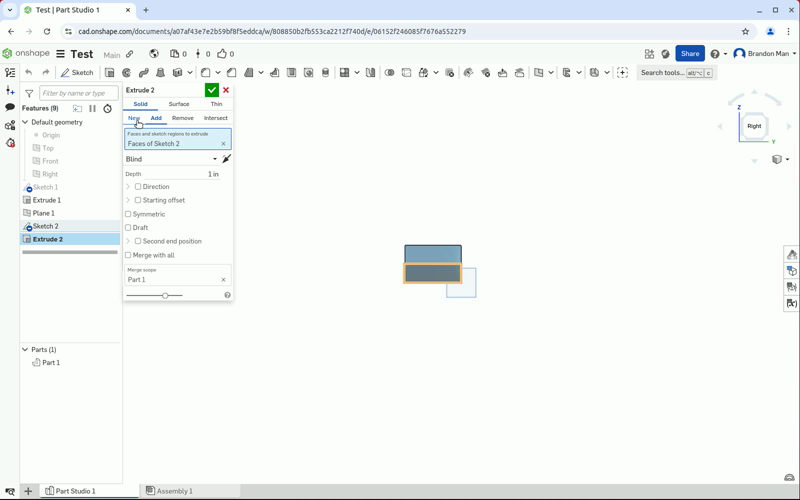
click(137, 120)
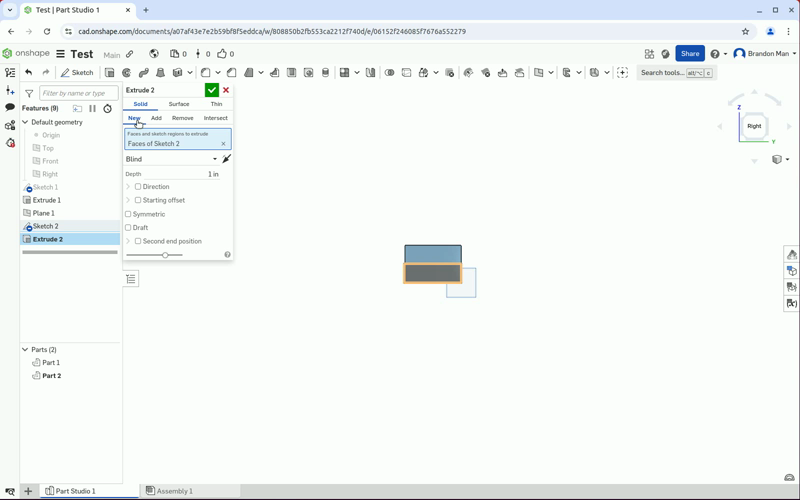
key(tab, 4)
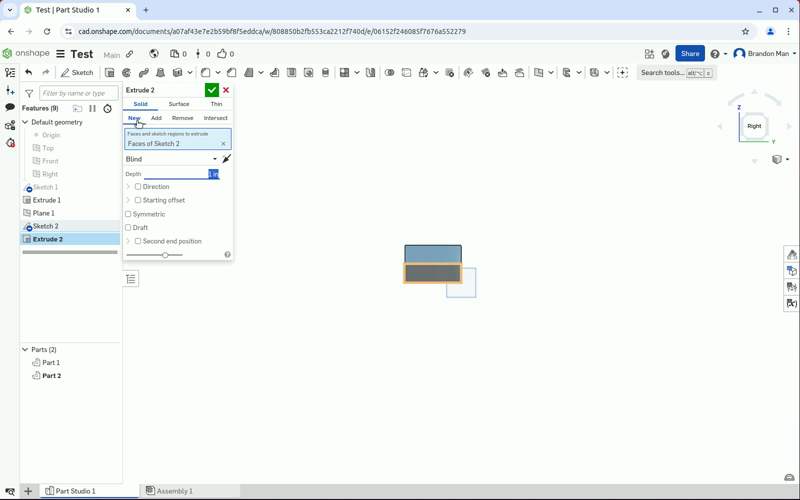
text(11.554)
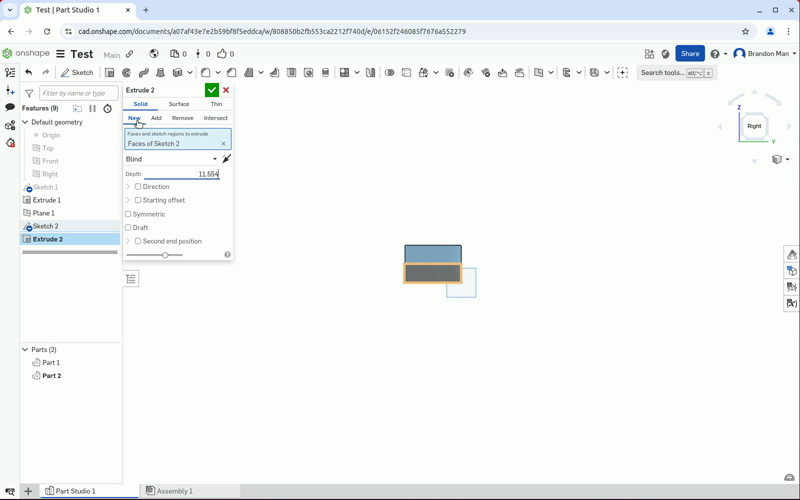
key(enter)
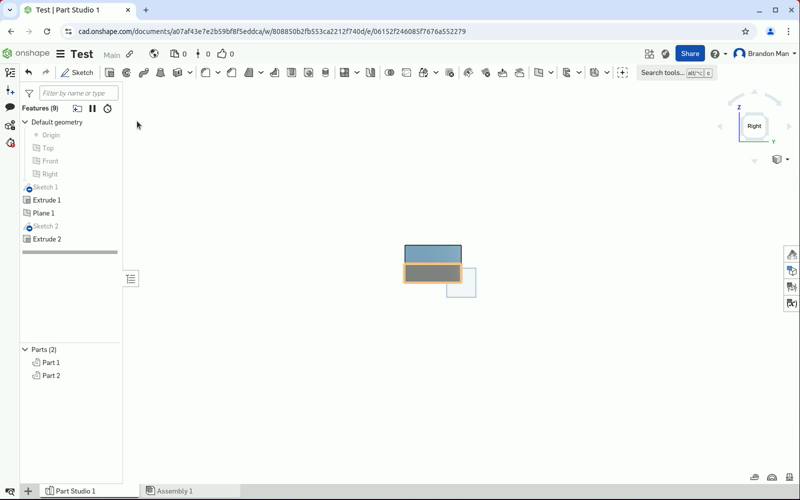
key(shift+h)
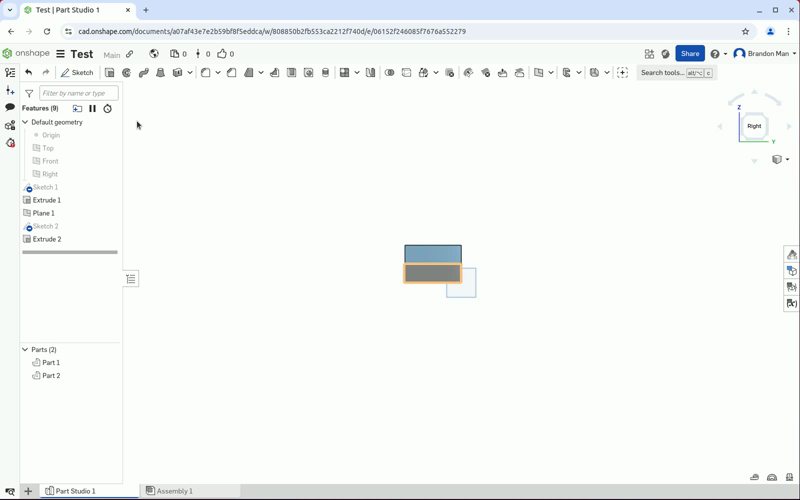
key(shift+h)
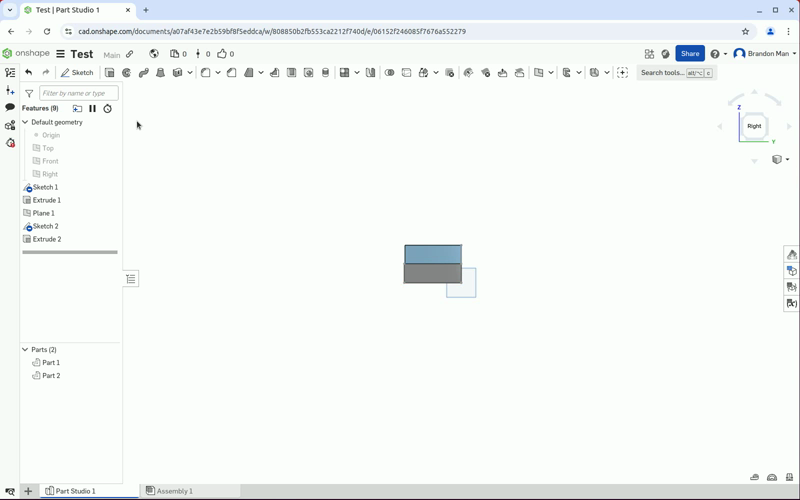
key(shift+7)
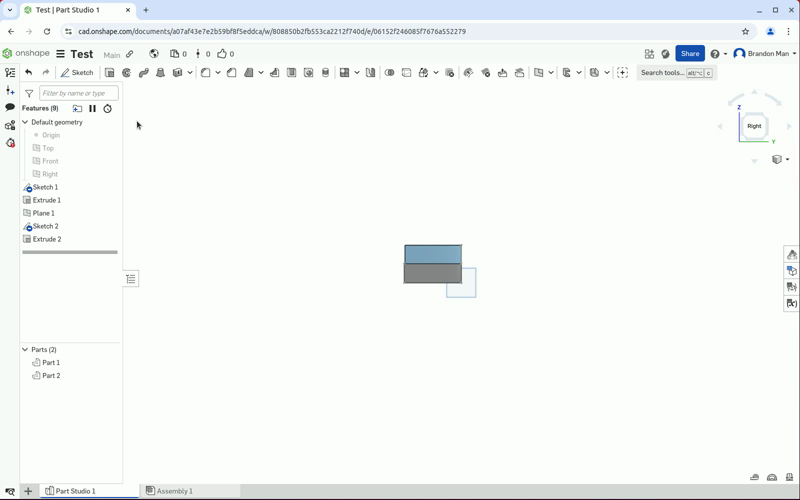
key(right, 2)
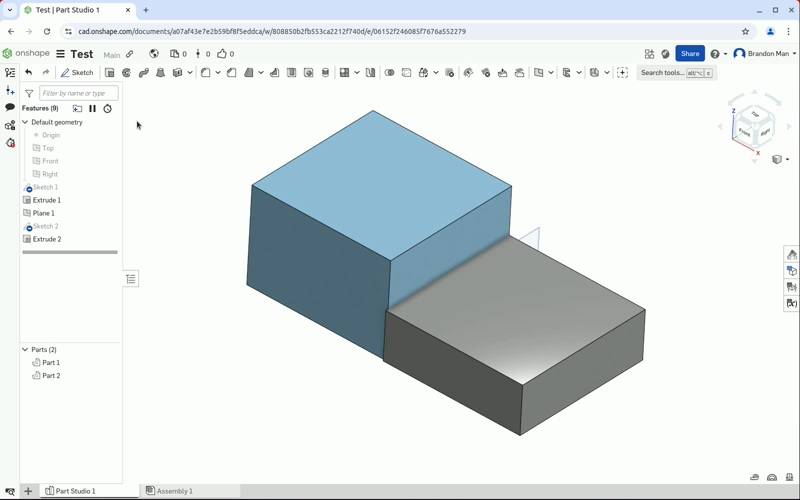
key(down, 2)
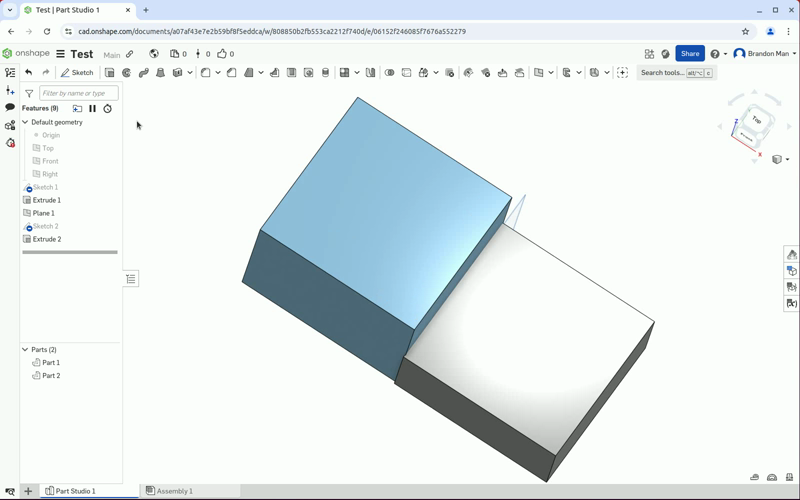
key(up, 2)
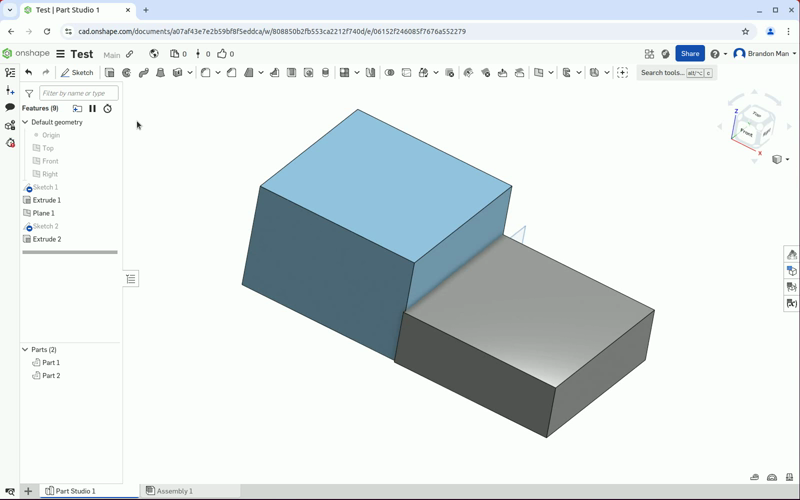
key(left, 2)
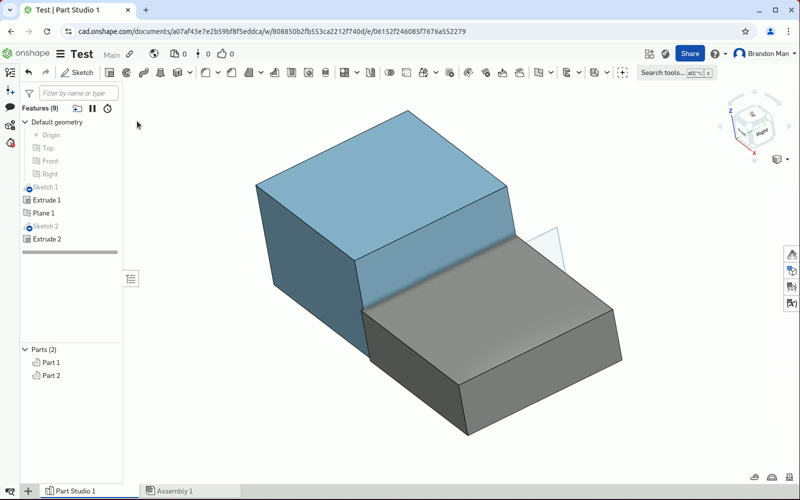
mouse_move(73, 189)
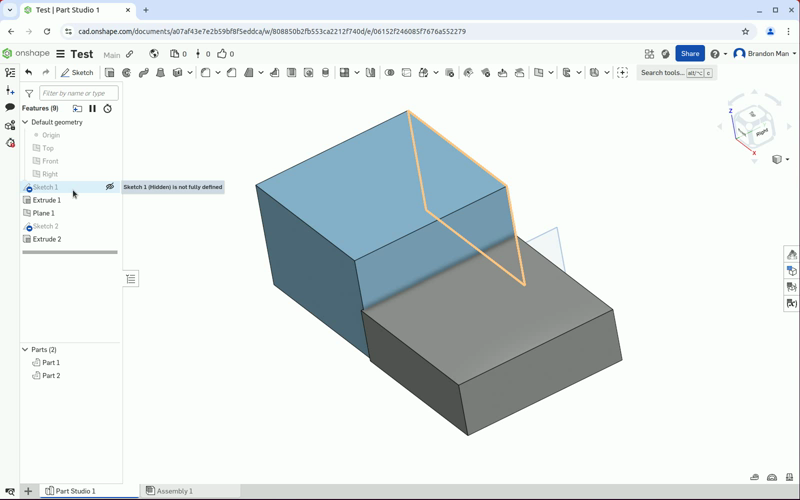
click(73, 189)